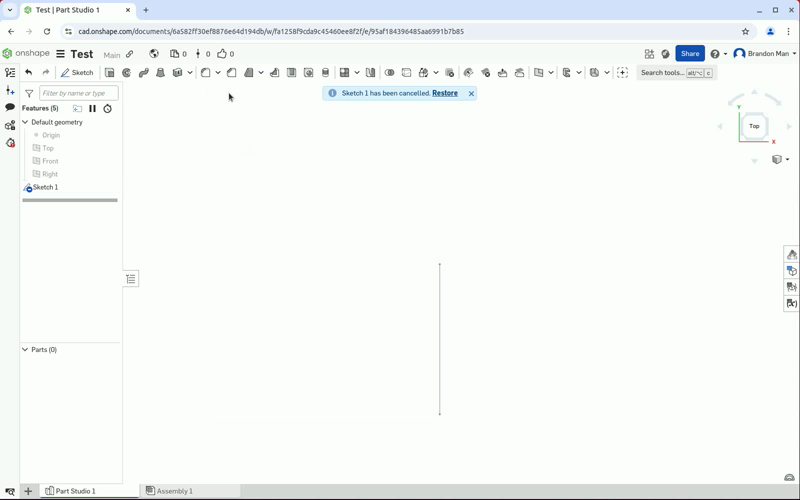
key(shift+h)
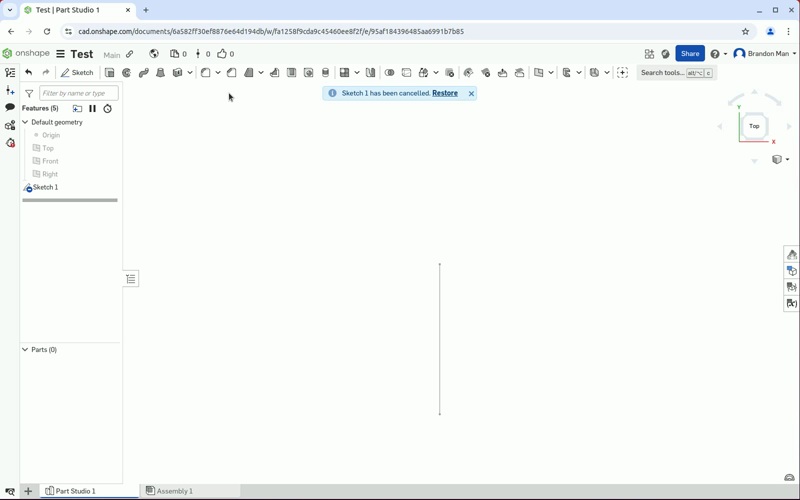
key(shift+s)
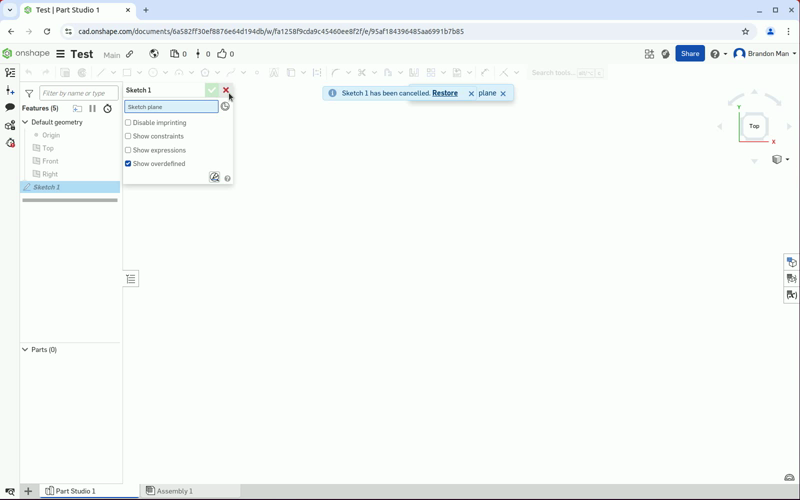
mouse_move(73, 150)
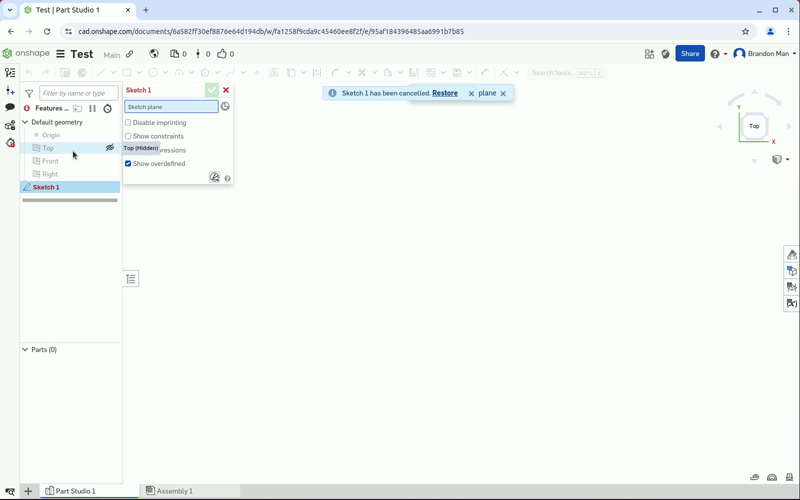
click(73, 150)
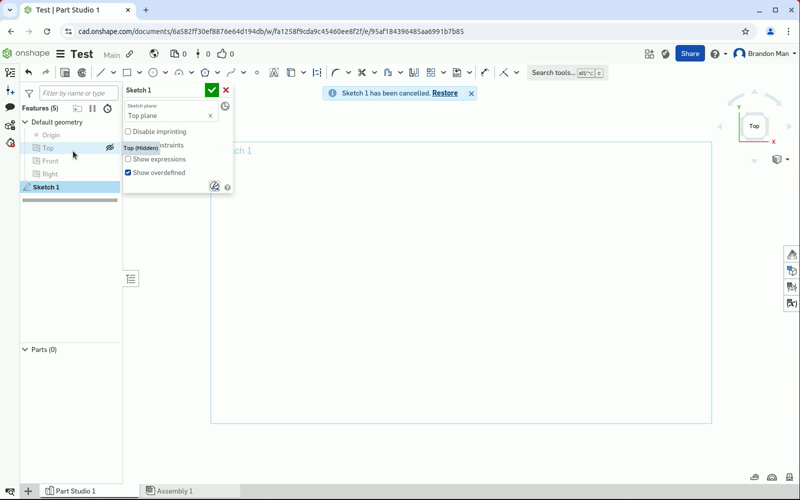
mouse_move(73, 352)
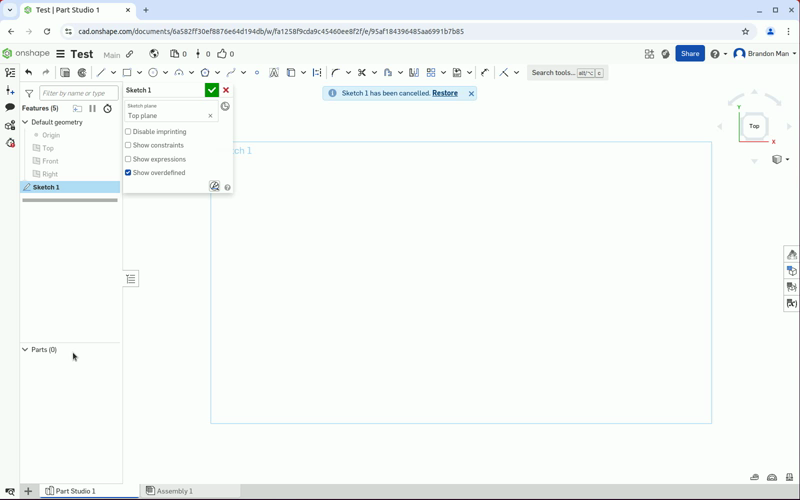
key(y)
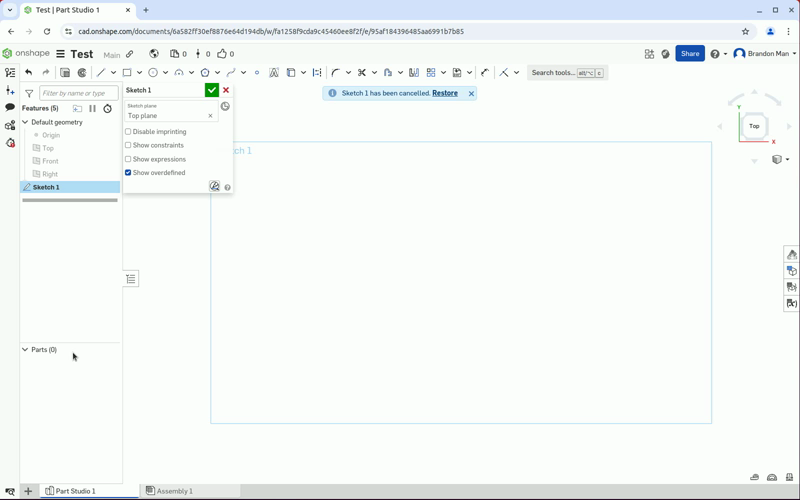
key(c)
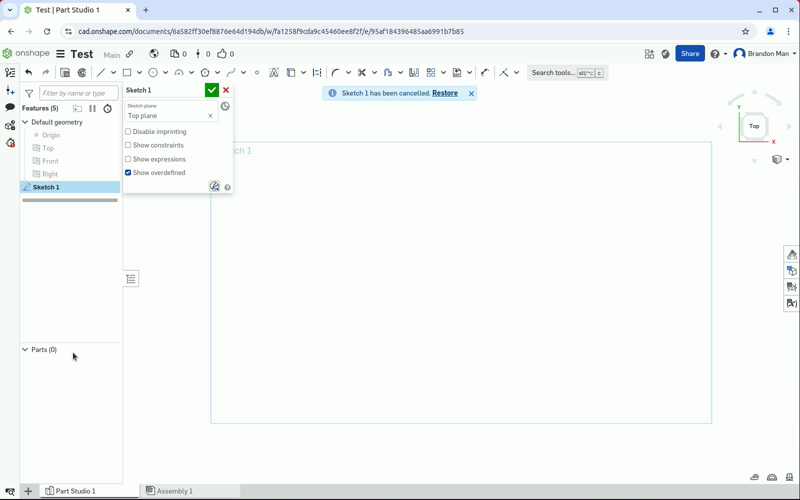
key_down(shift)
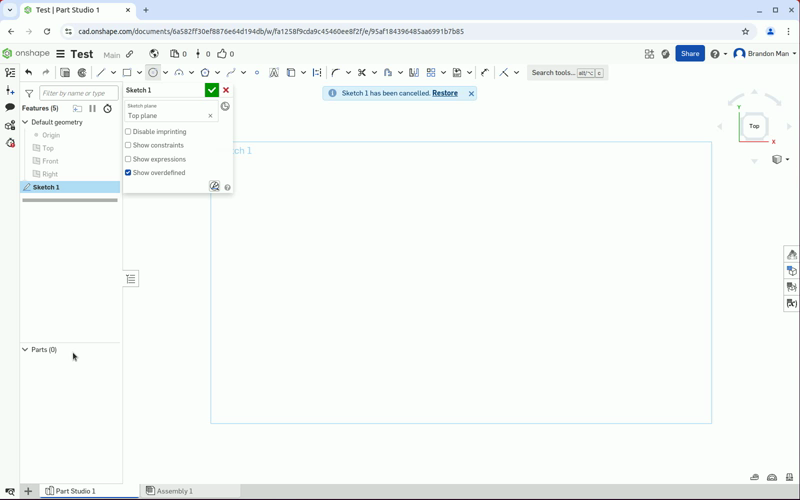
mouse_move(461, 282)
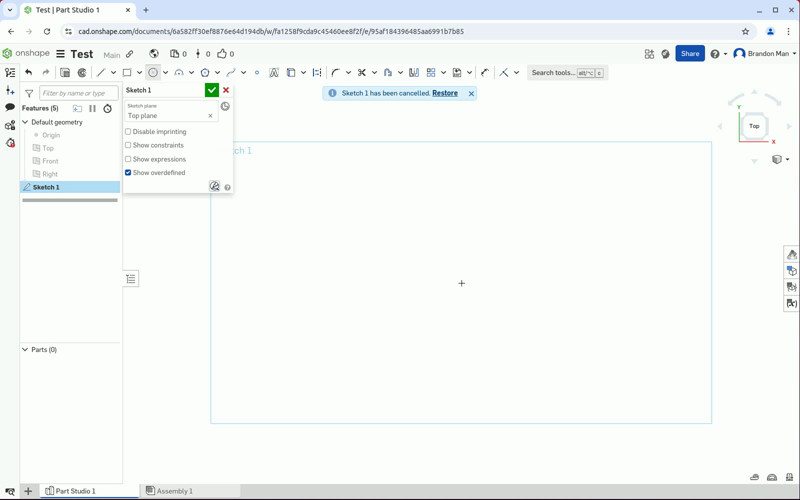
click(461, 282)
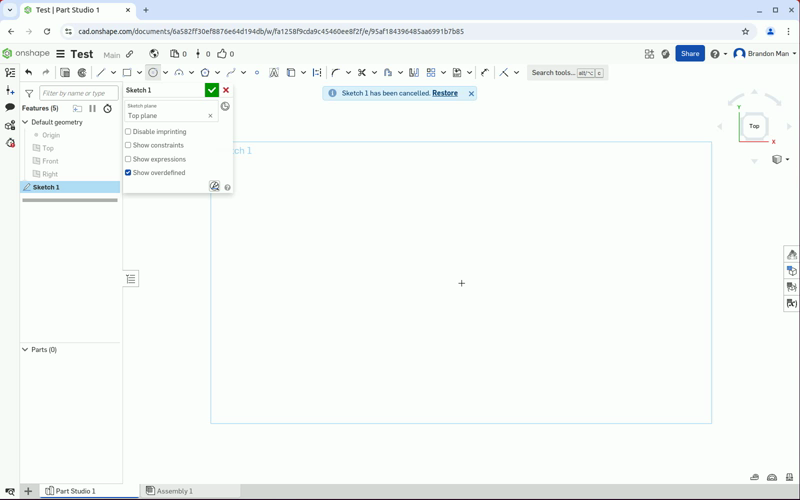
key_up(shift)
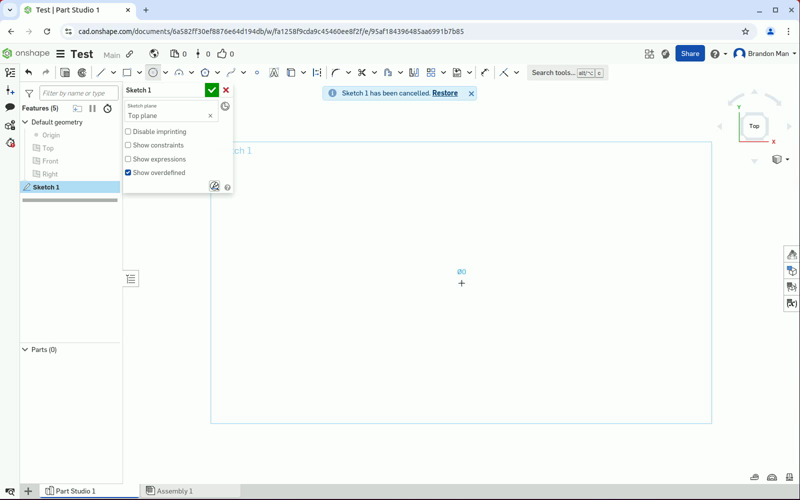
mouse_move(467, 282)
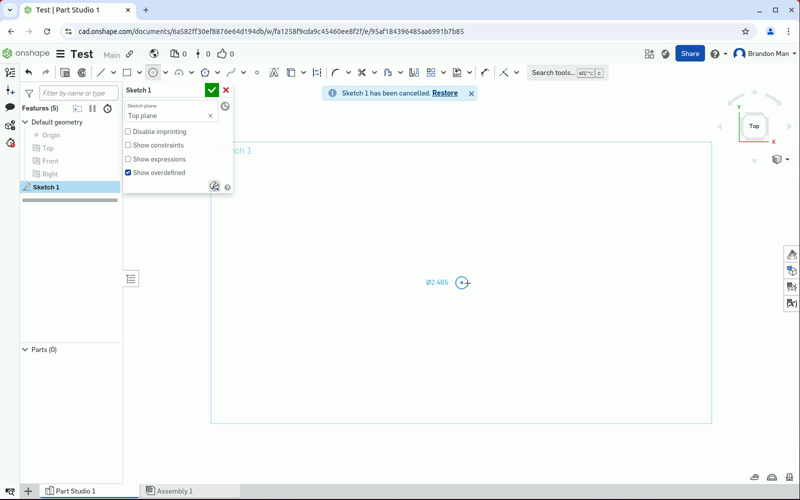
click(467, 282)
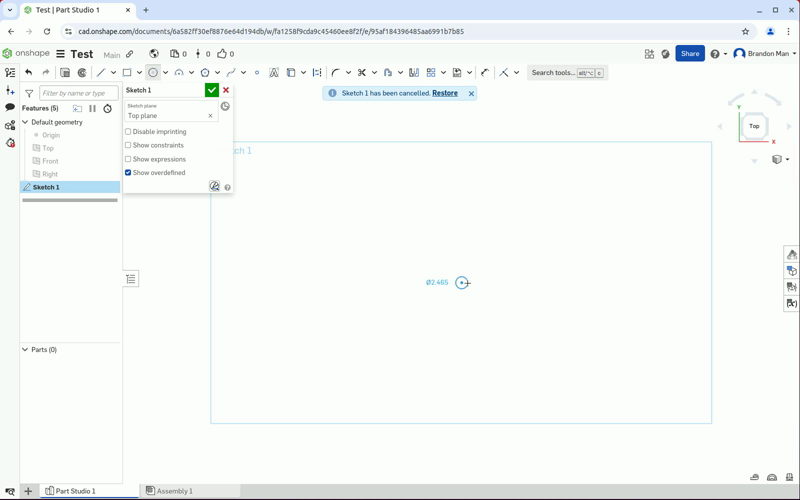
key(esc)
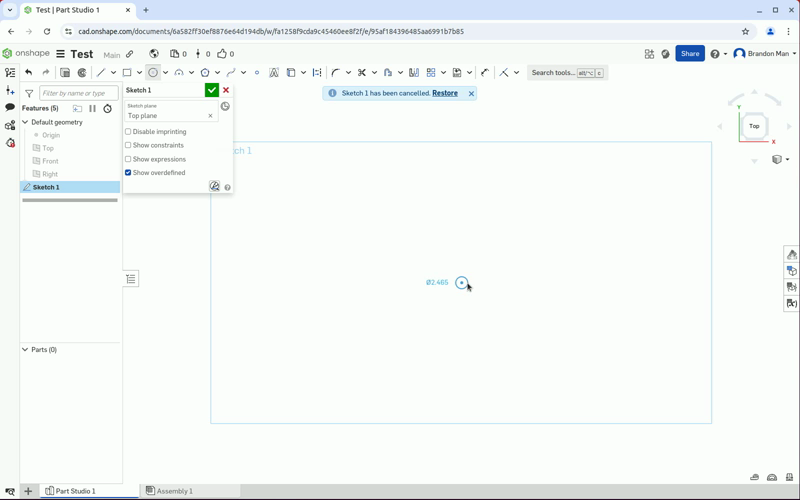
key(c)
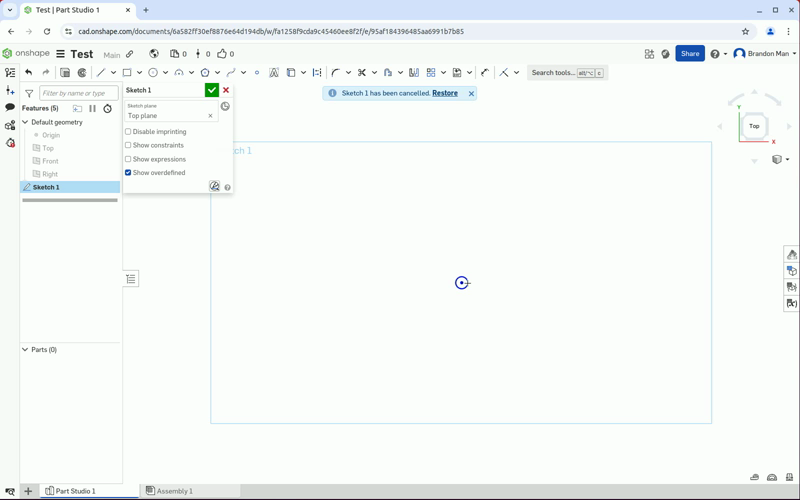
key_down(shift)
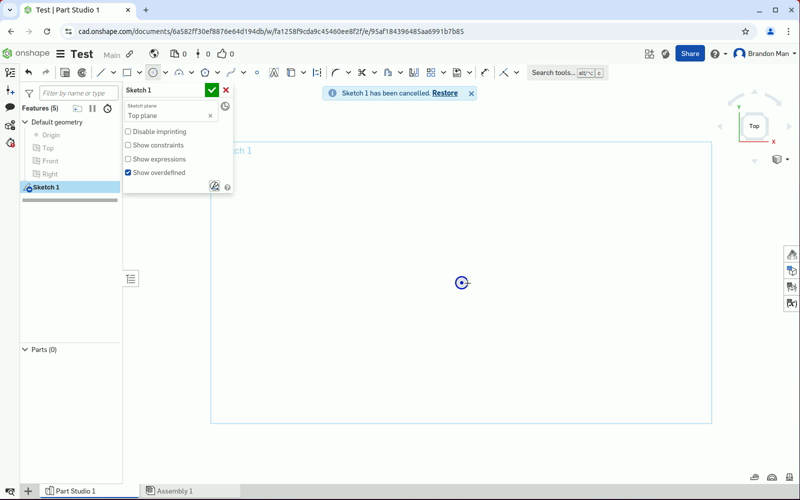
mouse_move(461, 282)
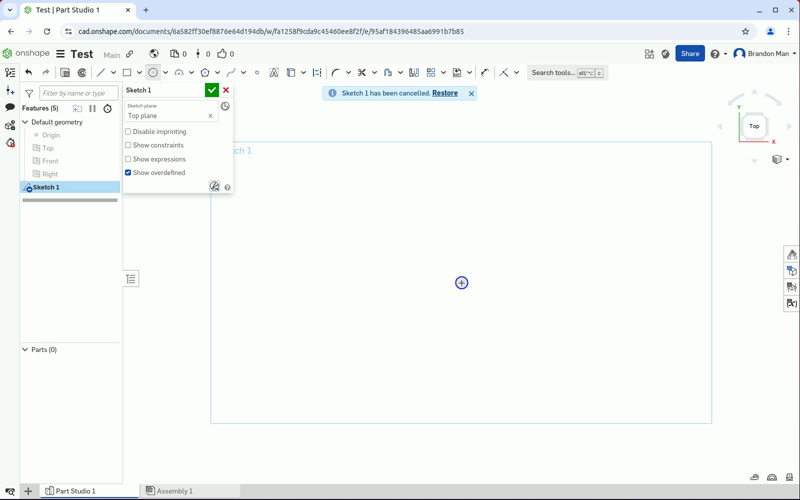
click(461, 282)
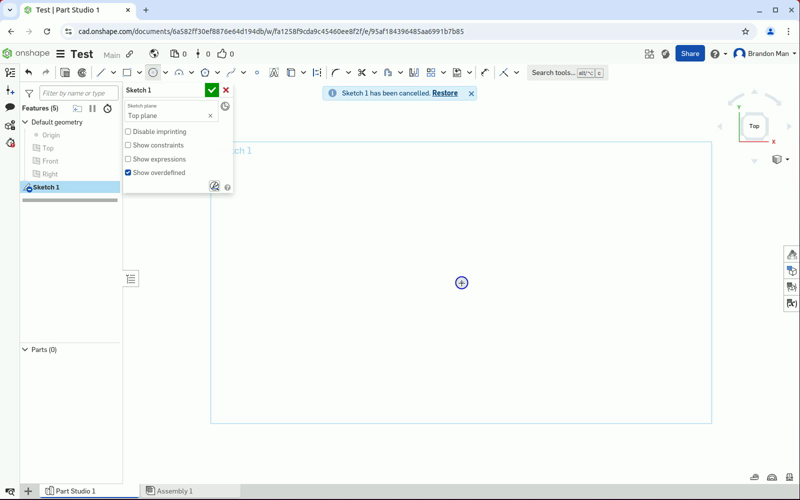
key_up(shift)
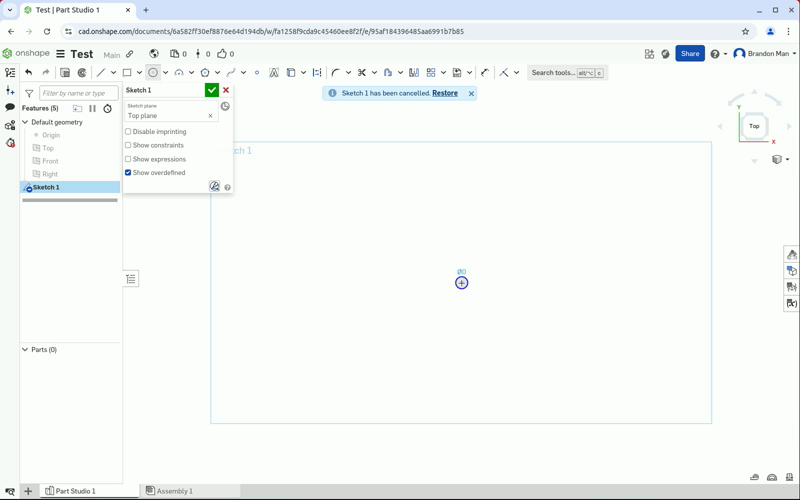
mouse_move(466, 282)
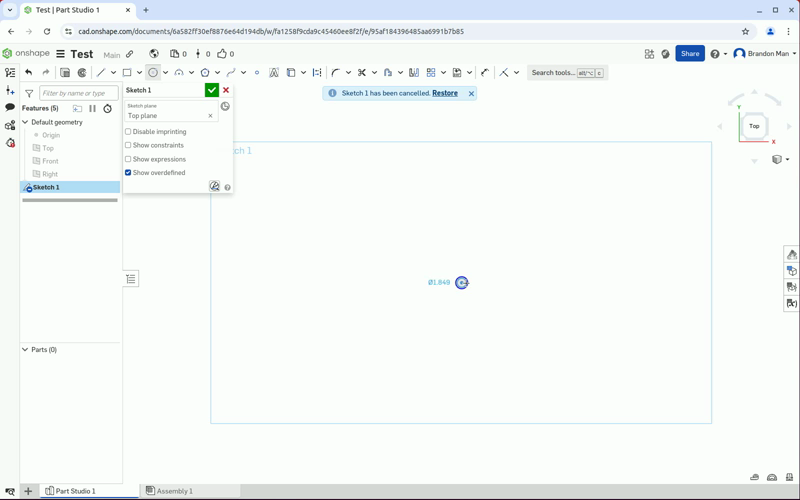
scroll(6)
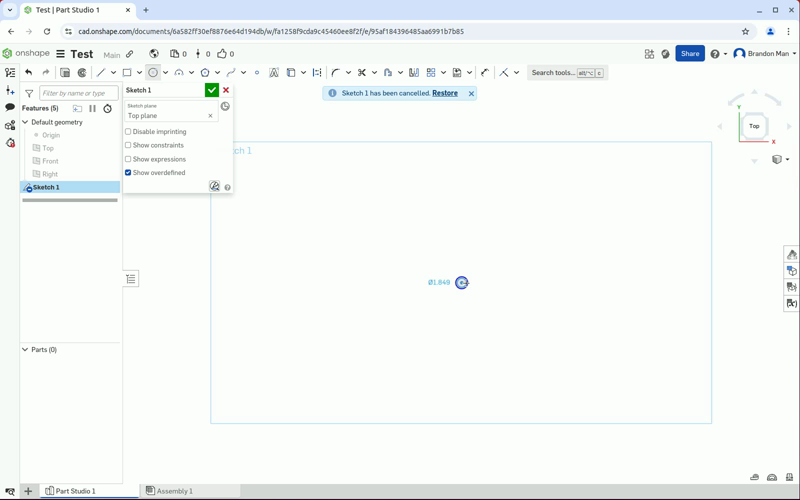
scroll(6)
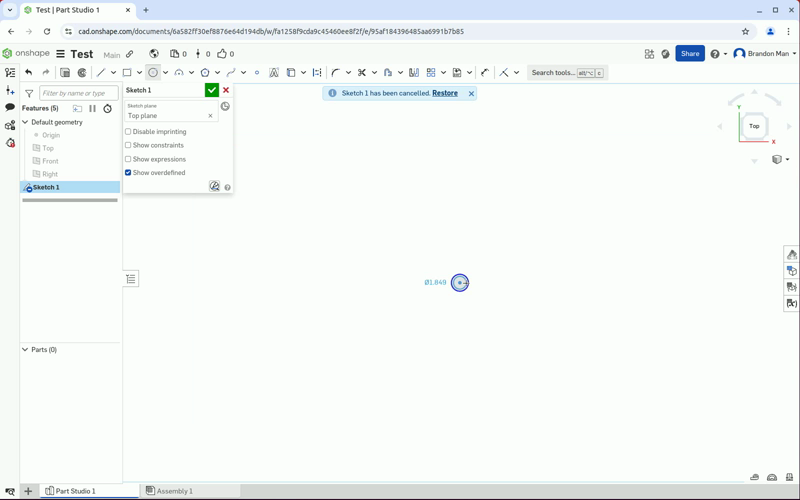
scroll(6)
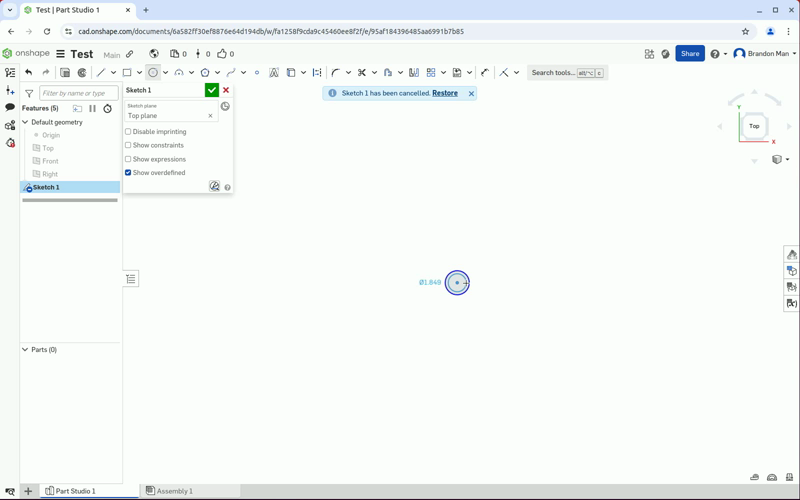
scroll(6)
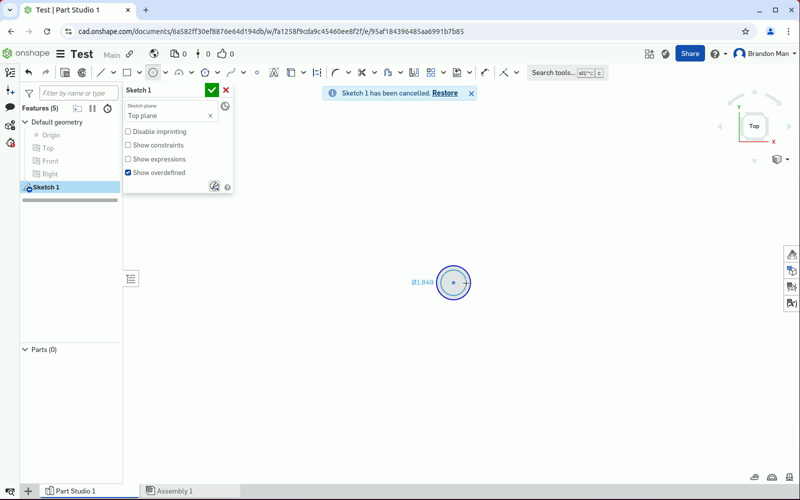
scroll(6)
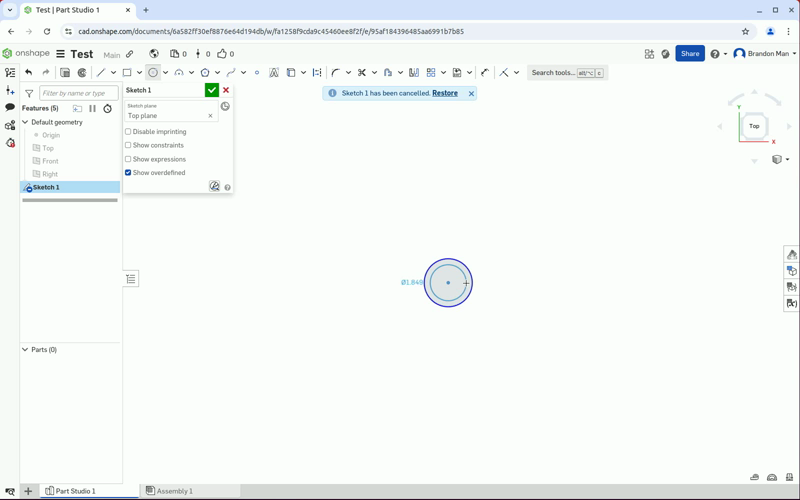
scroll(6)
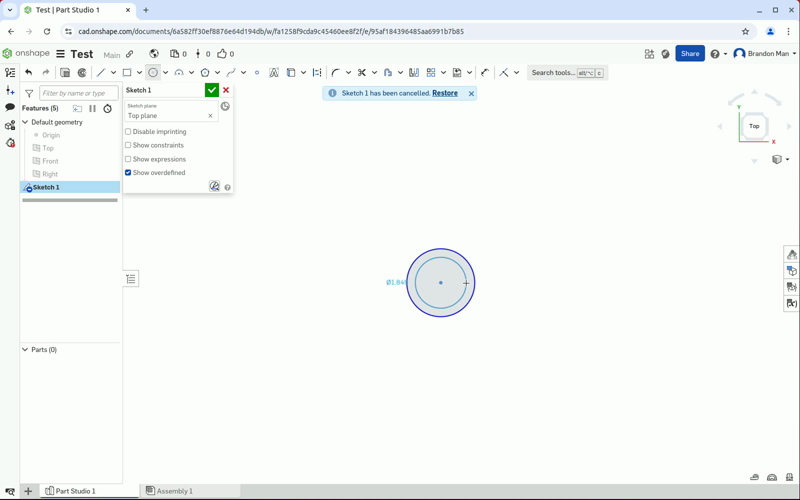
scroll(6)
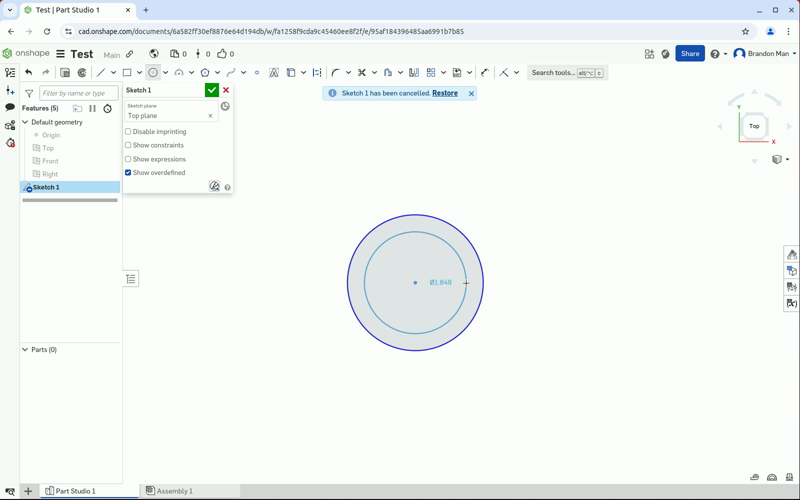
click(466, 282)
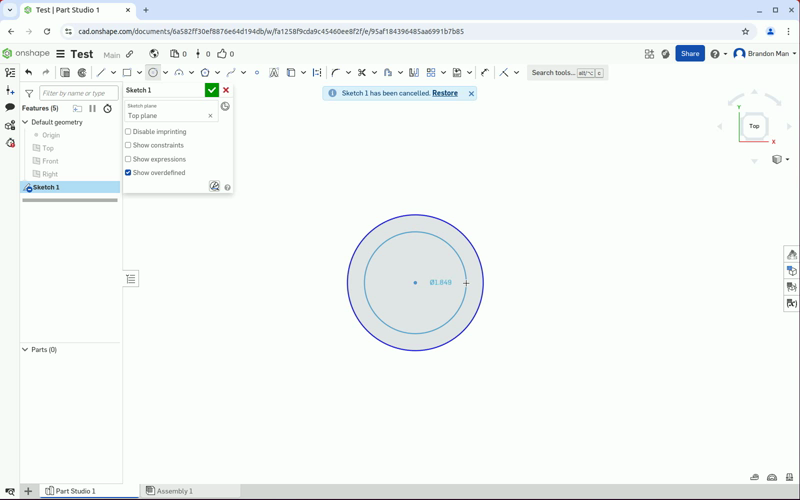
scroll(-6)
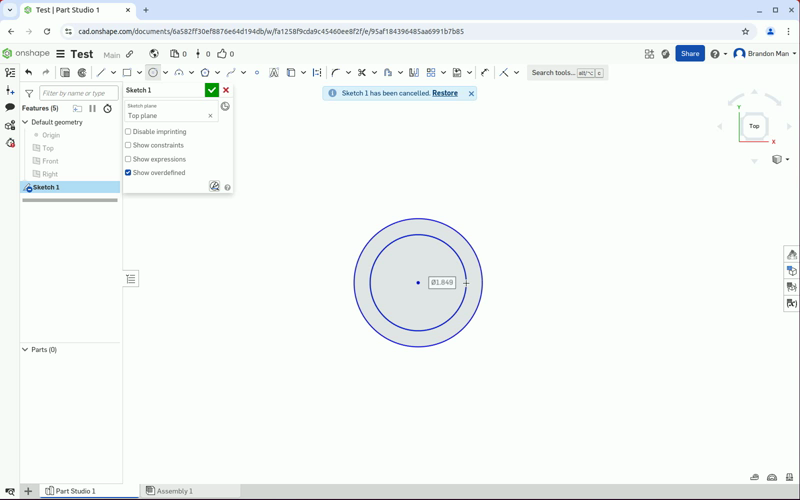
scroll(-6)
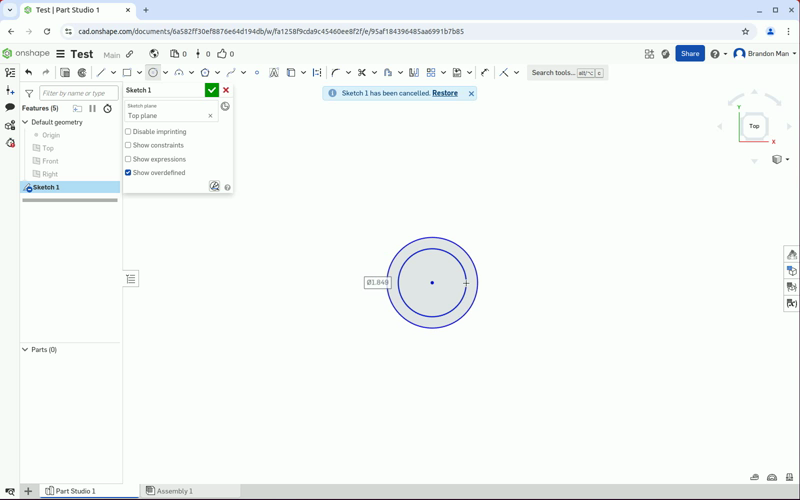
scroll(-6)
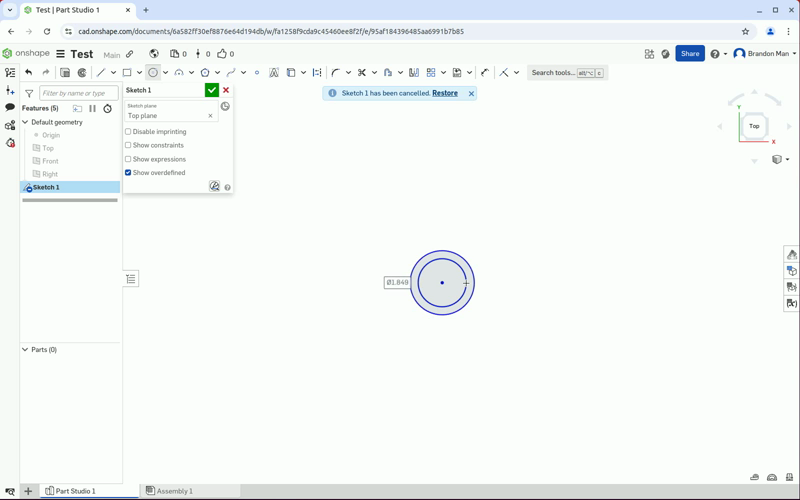
scroll(-6)
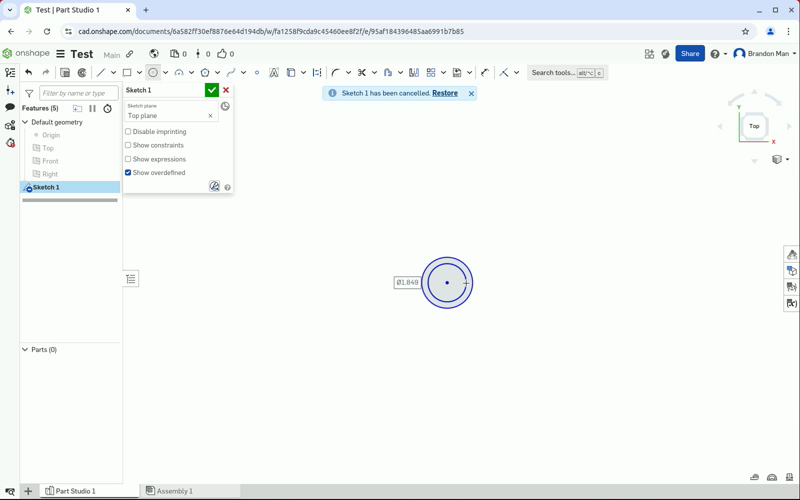
scroll(-6)
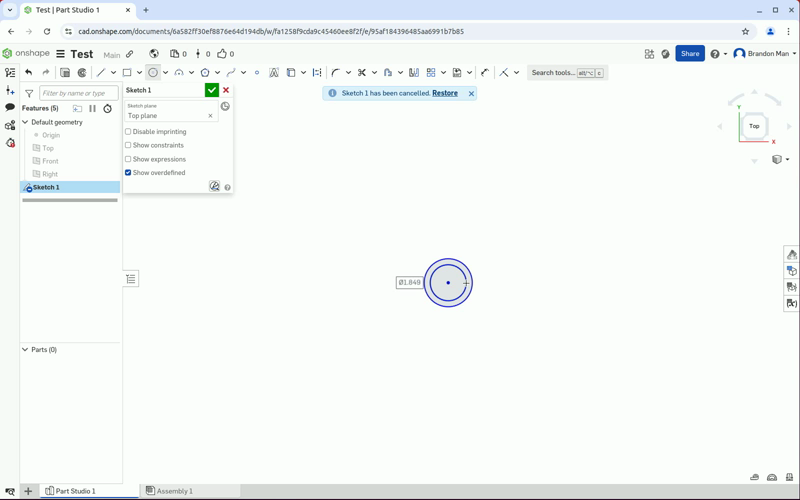
scroll(-6)
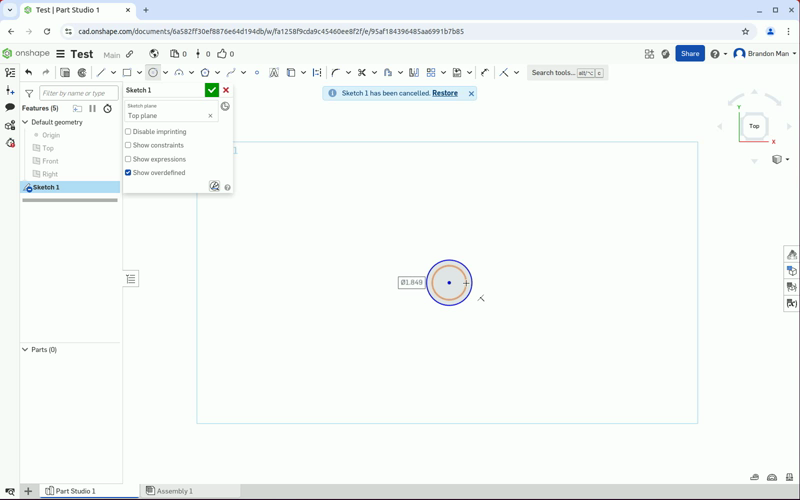
scroll(-6)
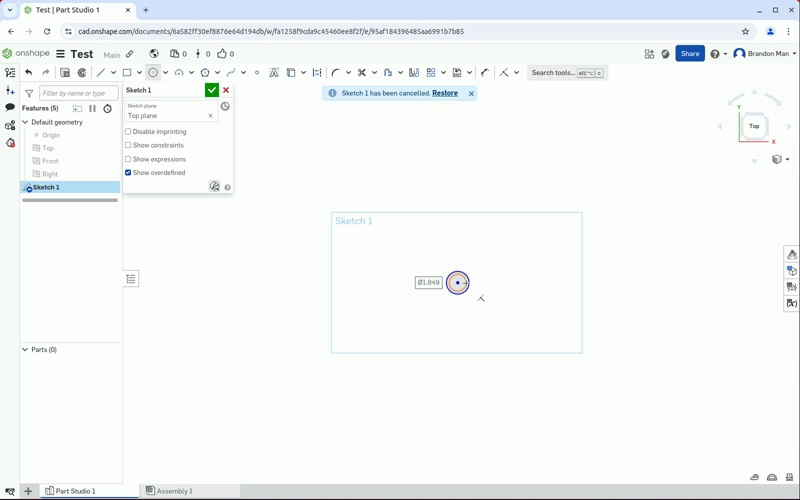
key(esc)
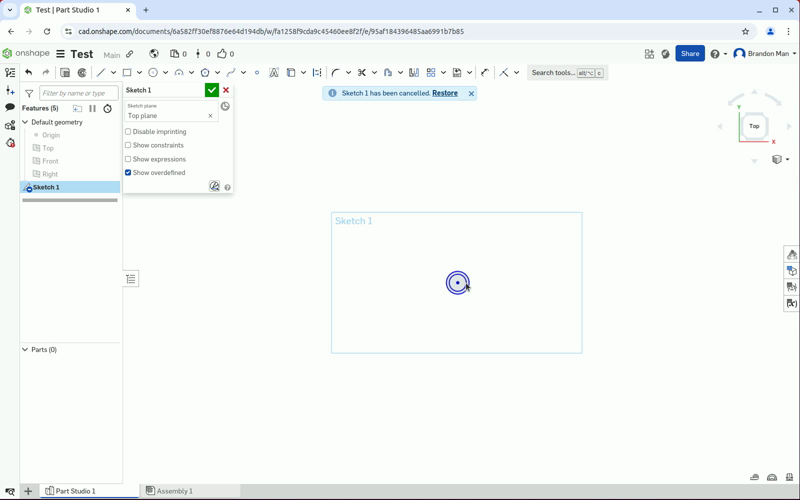
mouse_move(467, 285)
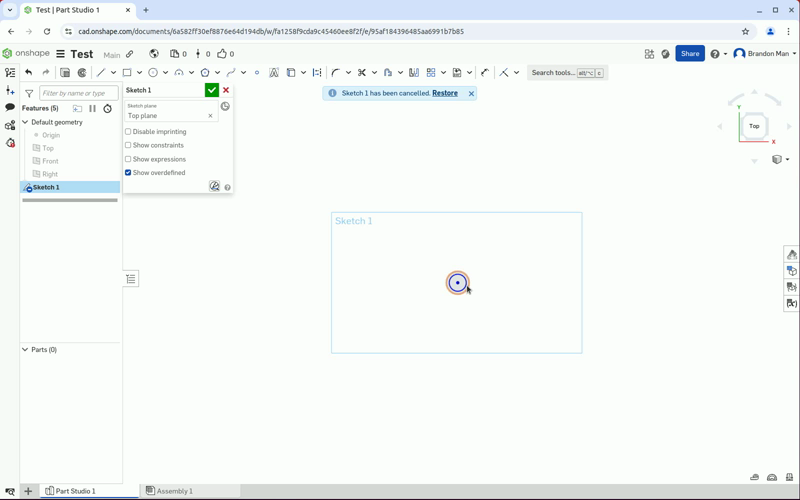
scroll(6)
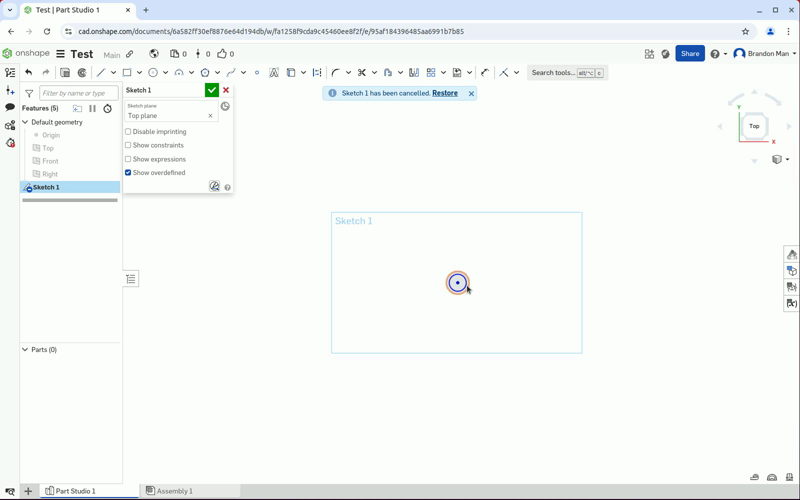
scroll(6)
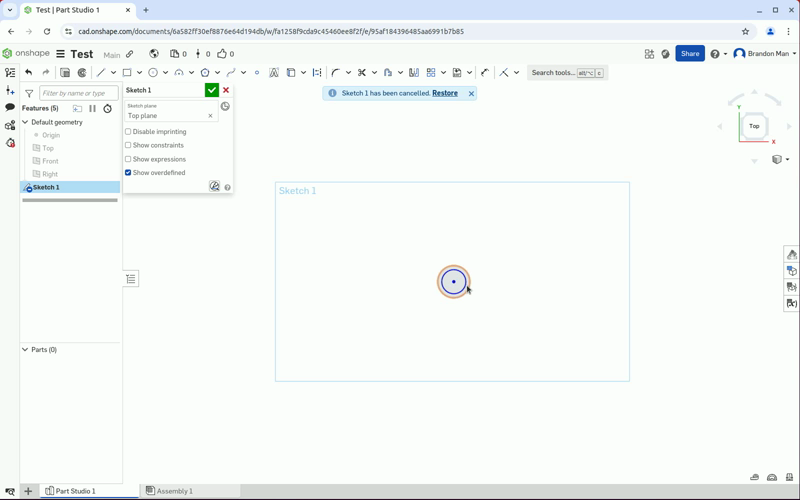
scroll(6)
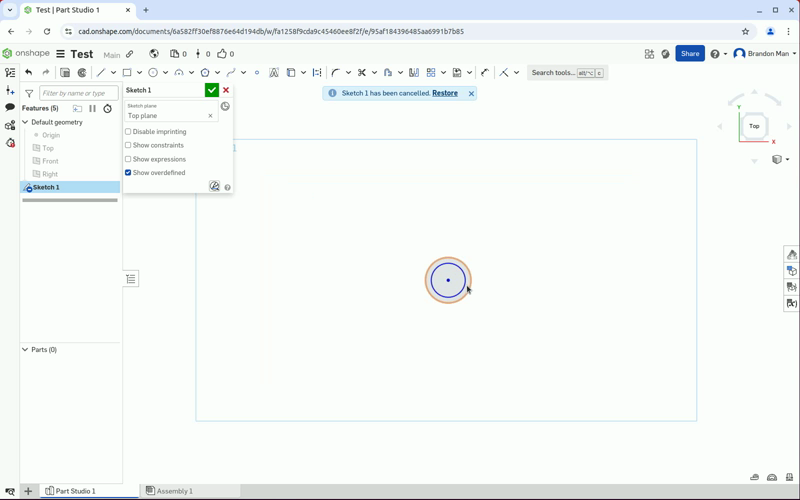
scroll(6)
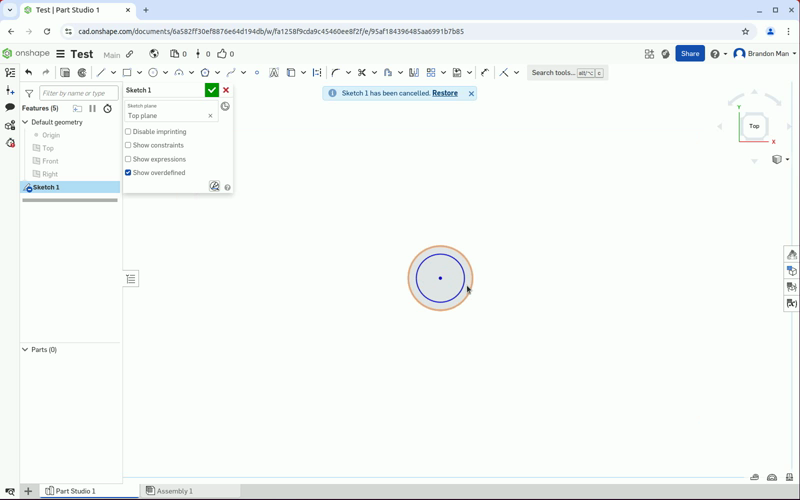
scroll(6)
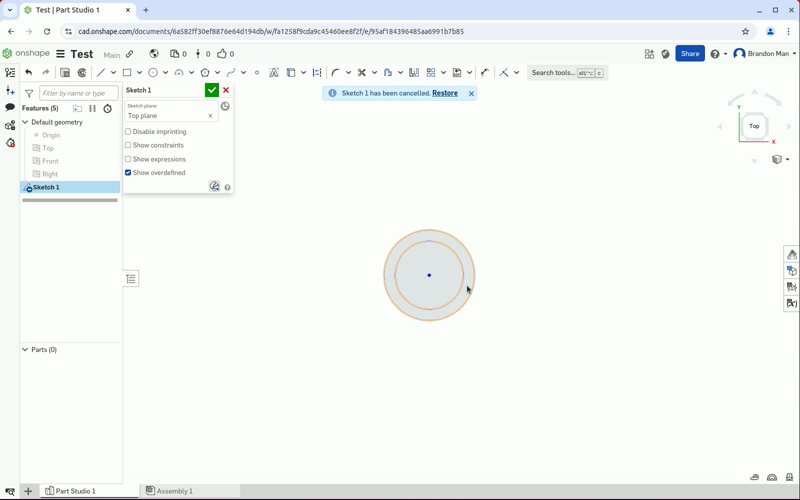
scroll(6)
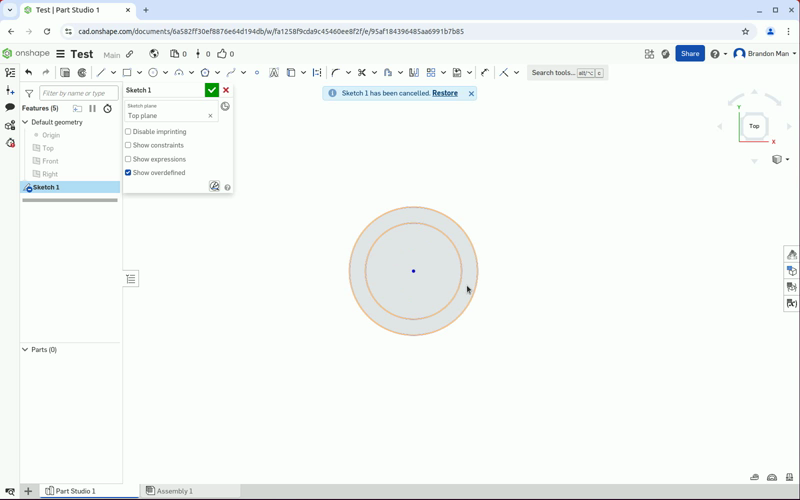
scroll(6)
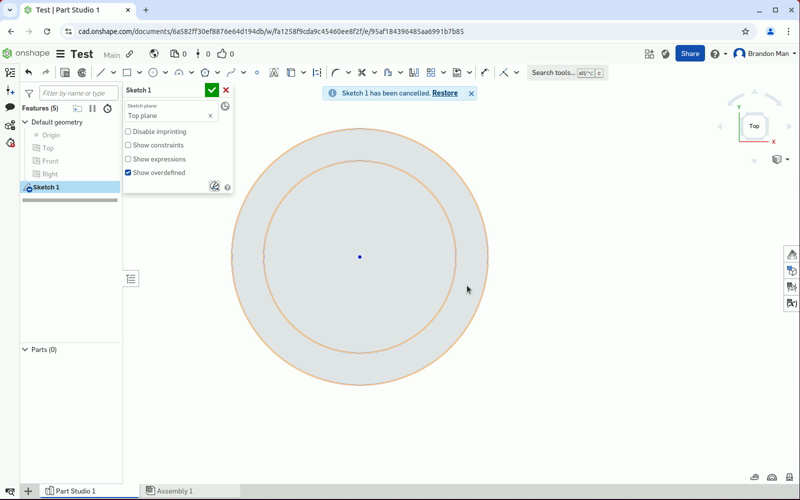
click(467, 285)
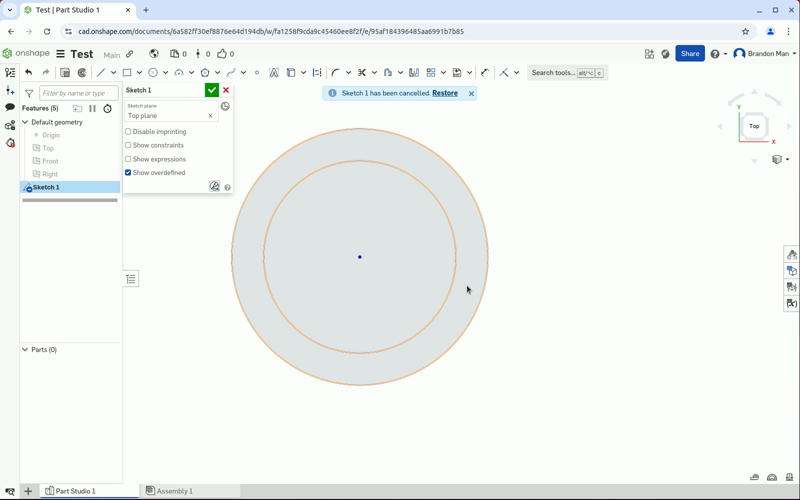
scroll(-6)
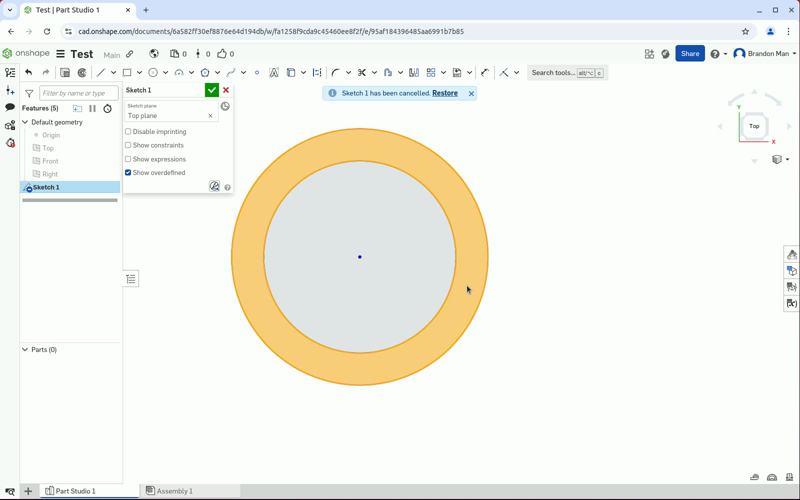
scroll(-6)
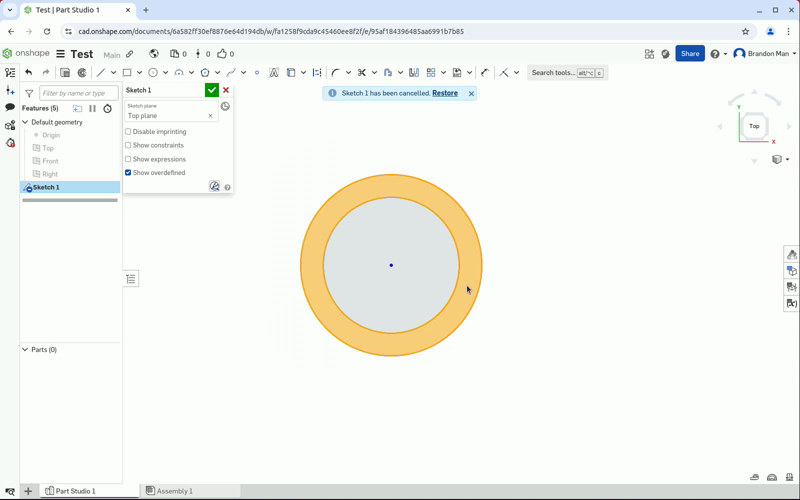
scroll(-6)
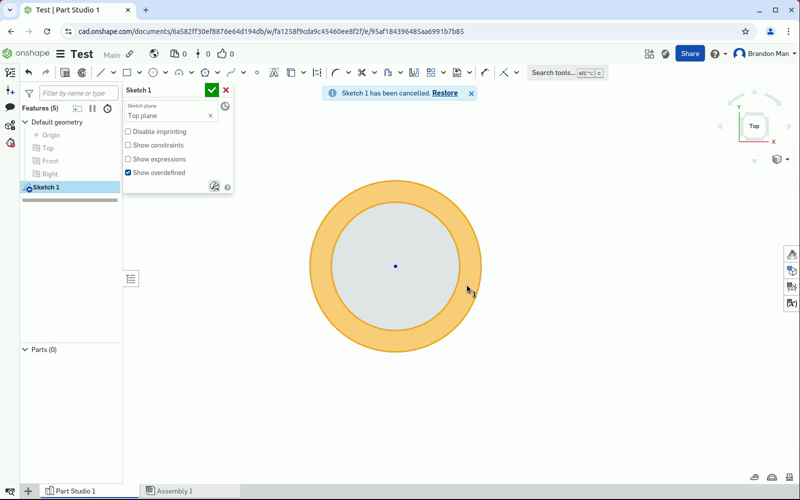
scroll(-6)
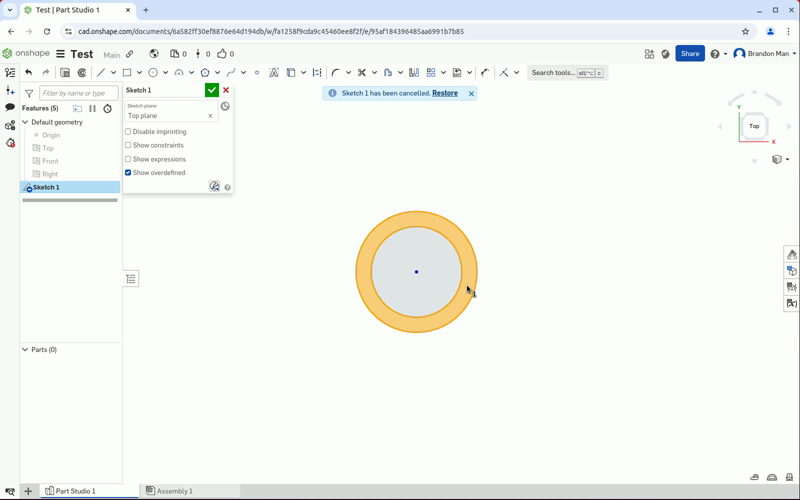
scroll(-6)
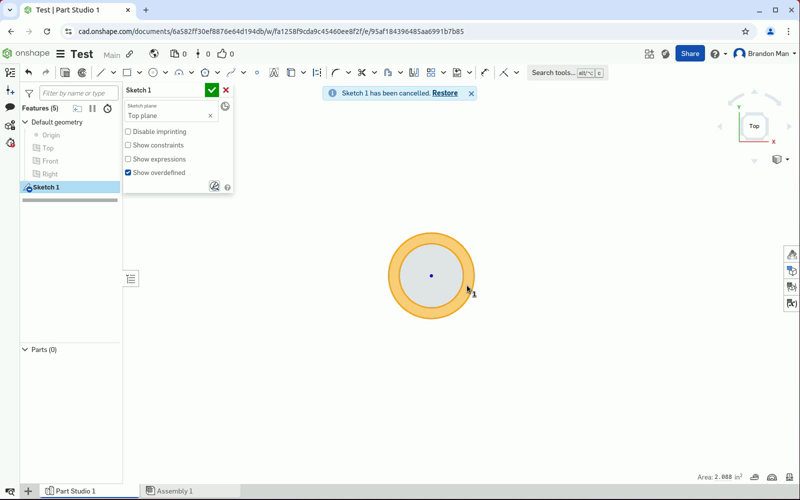
scroll(-6)
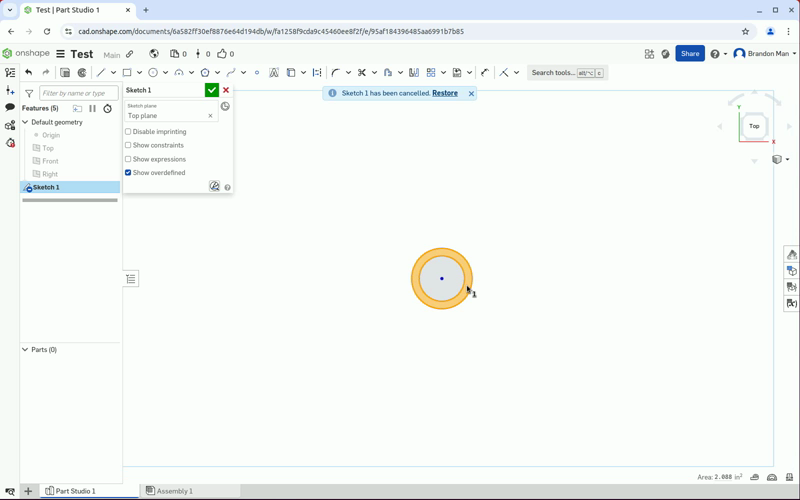
scroll(-6)
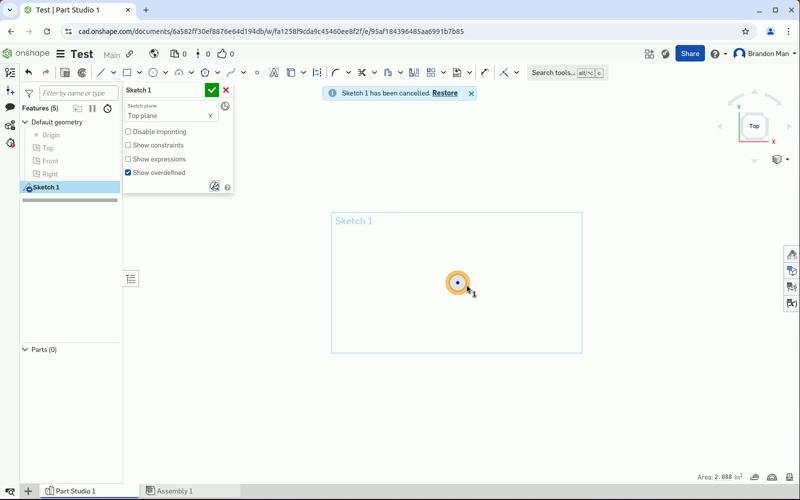
mouse_move(73, 352)
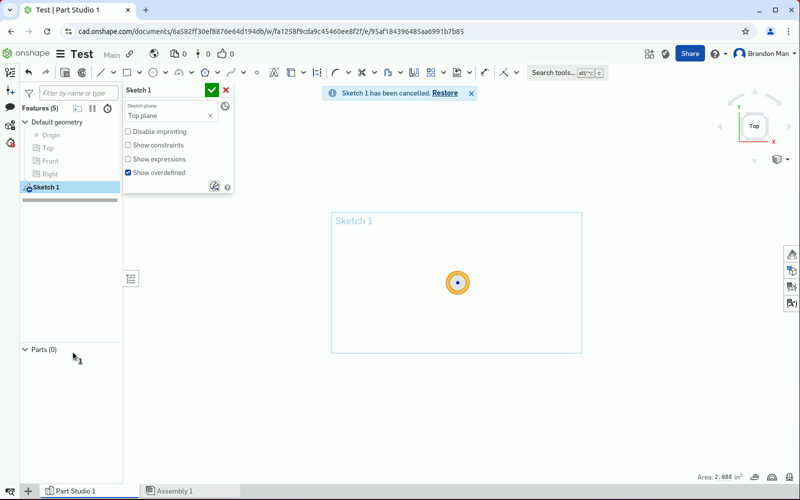
key(shift+y)
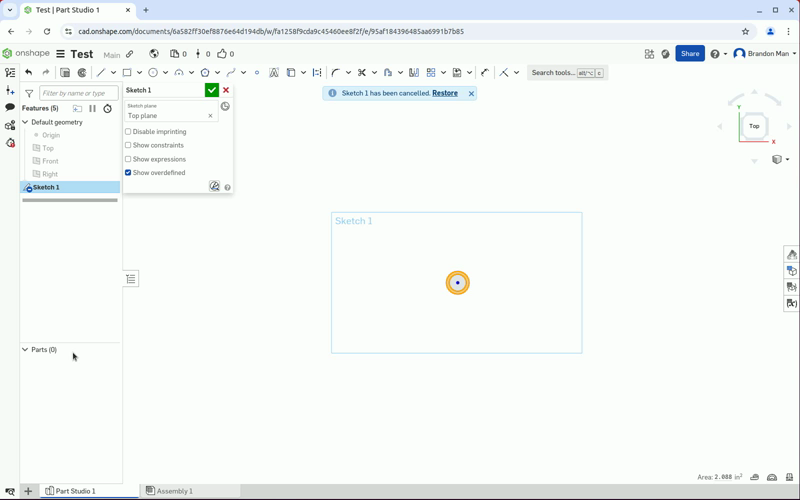
key(shift+e)
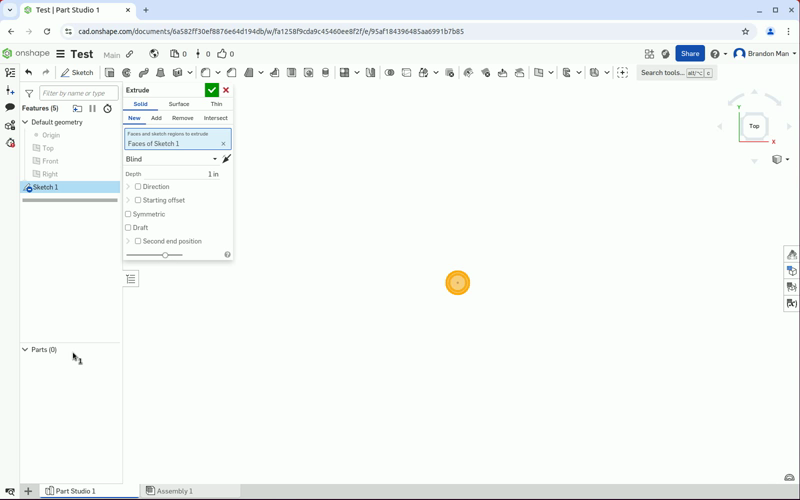
mouse_move(143, 106)
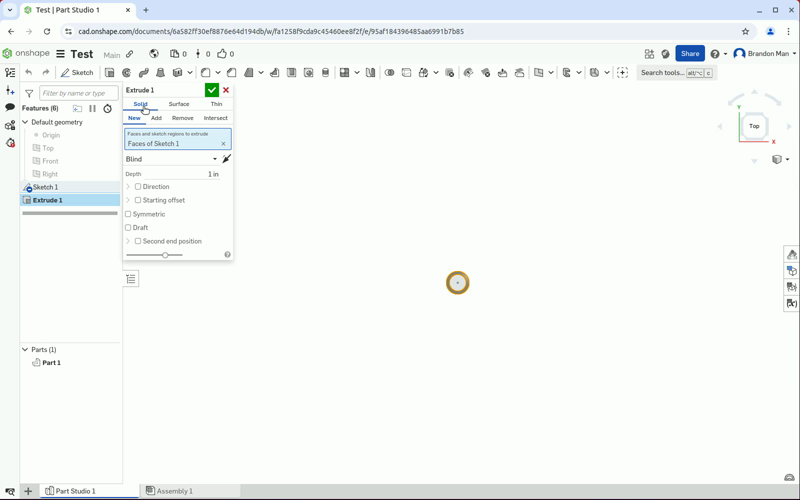
click(143, 106)
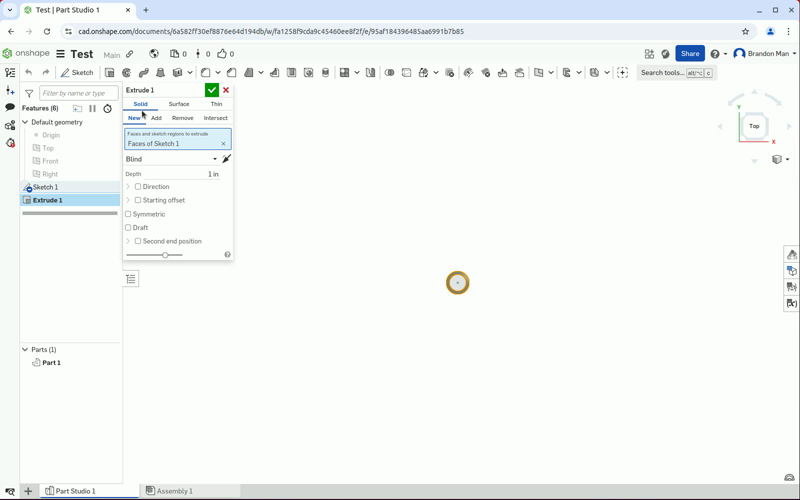
mouse_move(137, 120)
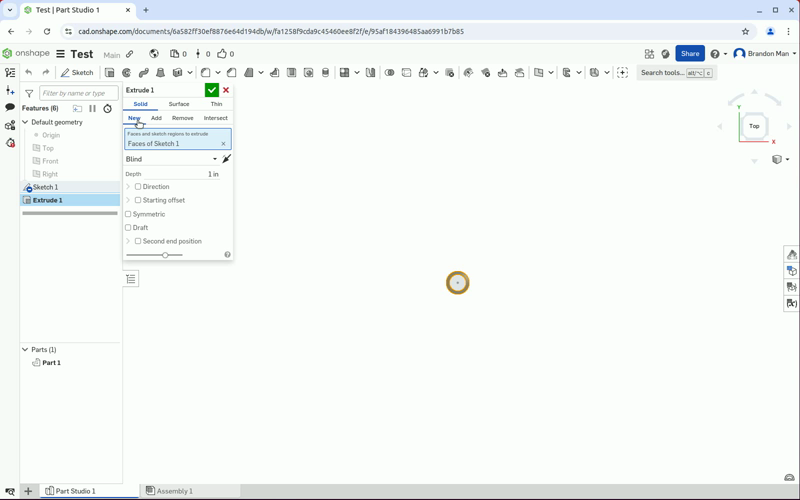
click(137, 120)
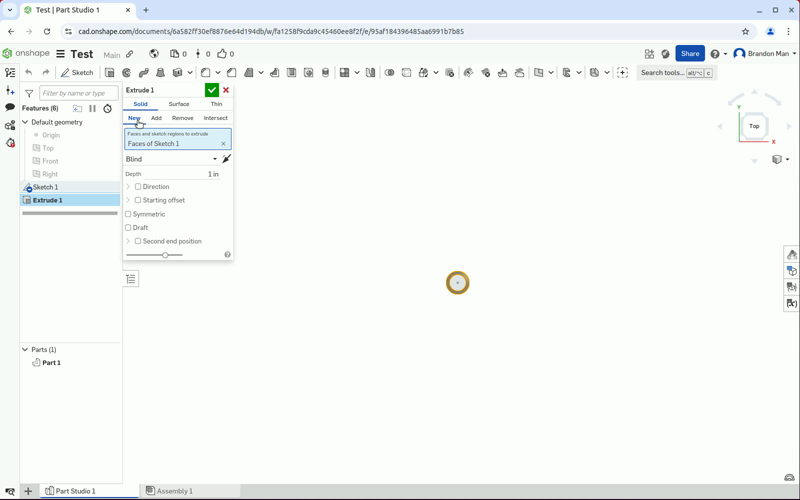
key(tab, 4)
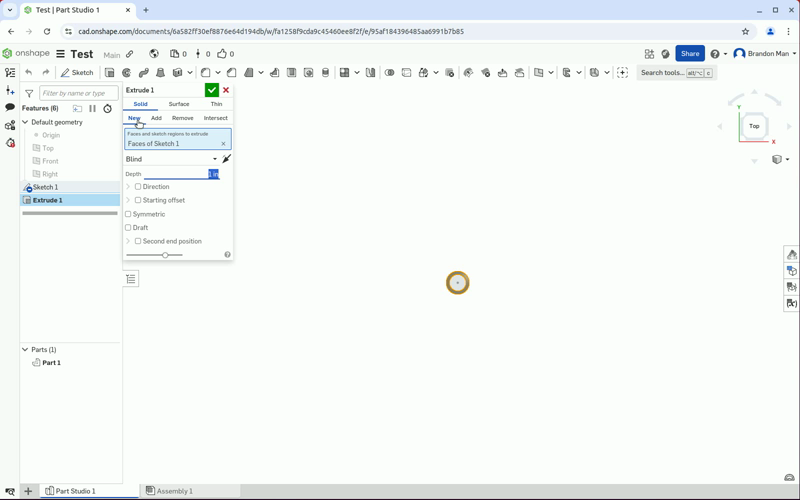
text(23.108)
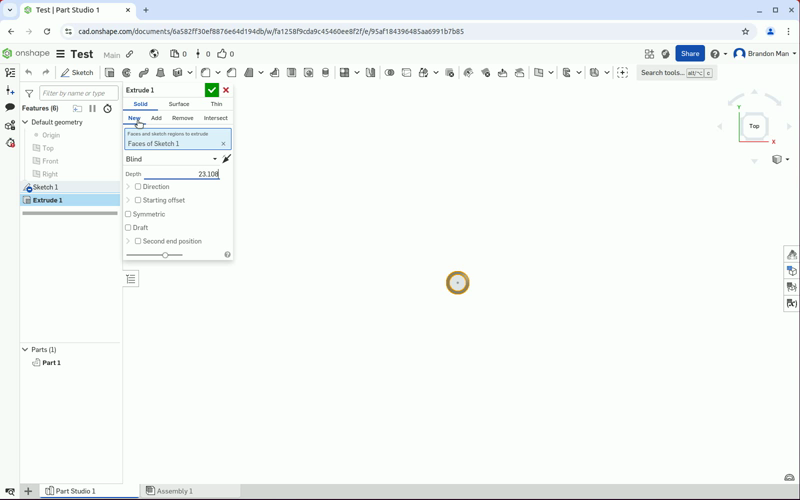
key(enter)
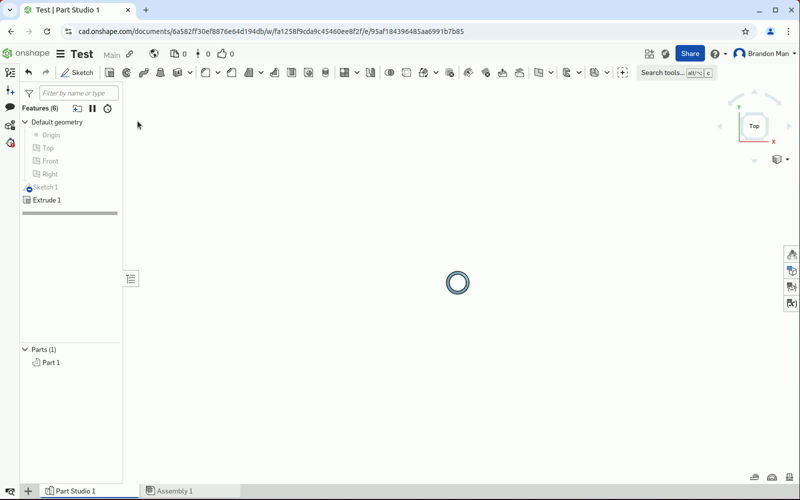
key(shift+h)
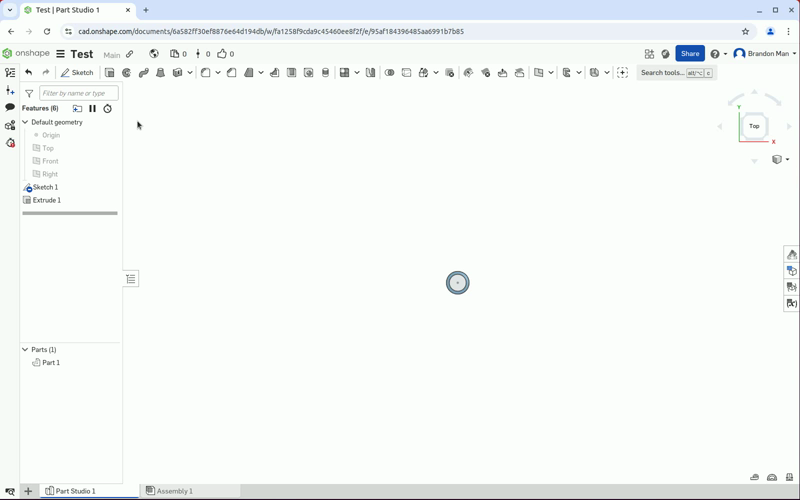
key(shift+h)
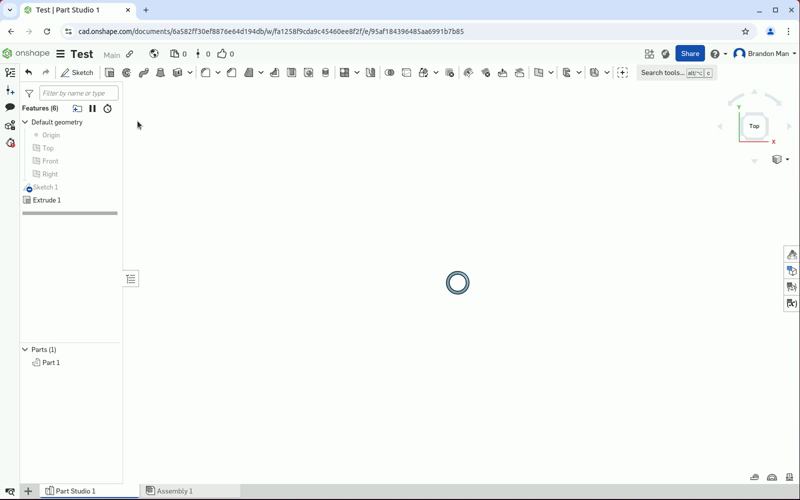
mouse_move(73, 189)
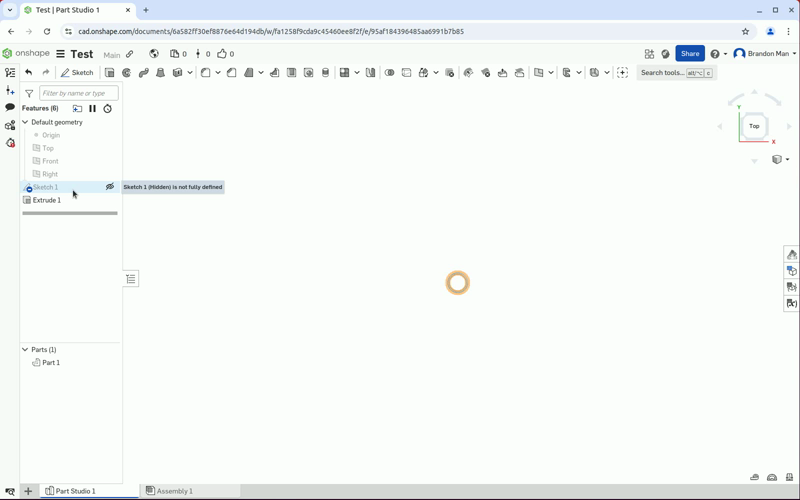
click(73, 189)
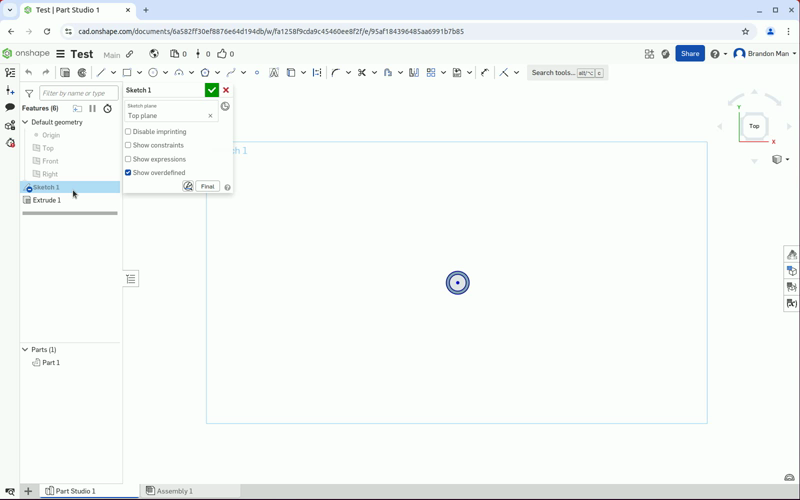
mouse_move(229, 92)
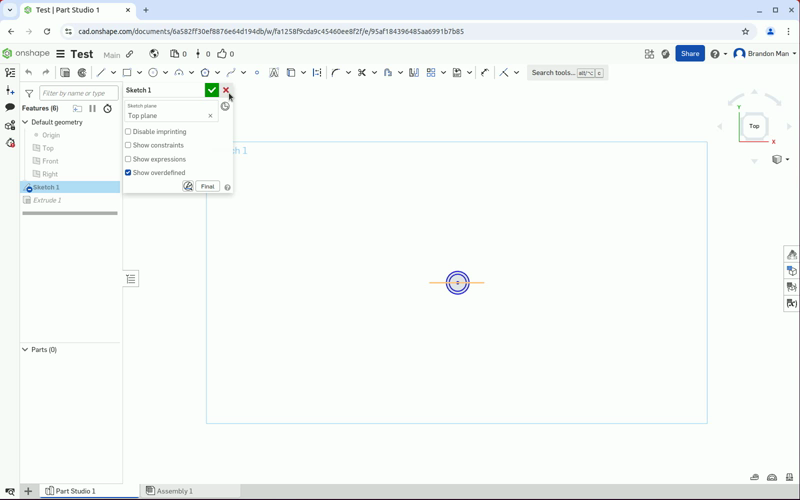
click(229, 92)
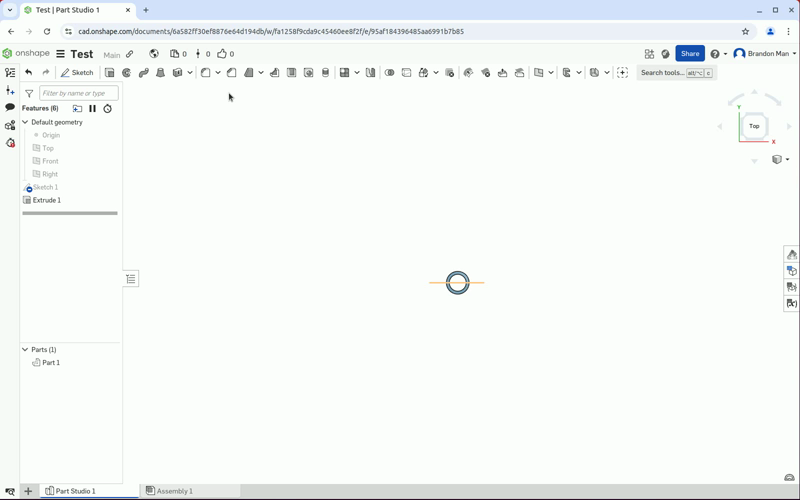
mouse_move(73, 352)
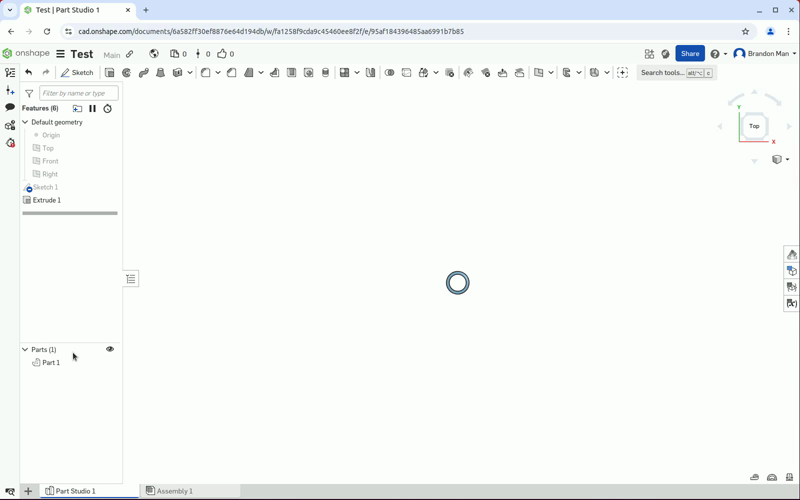
key(y)
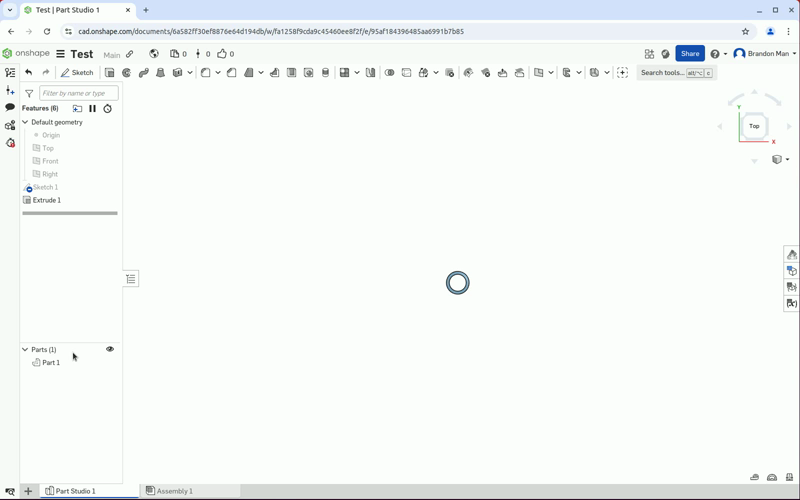
key(shift+p)
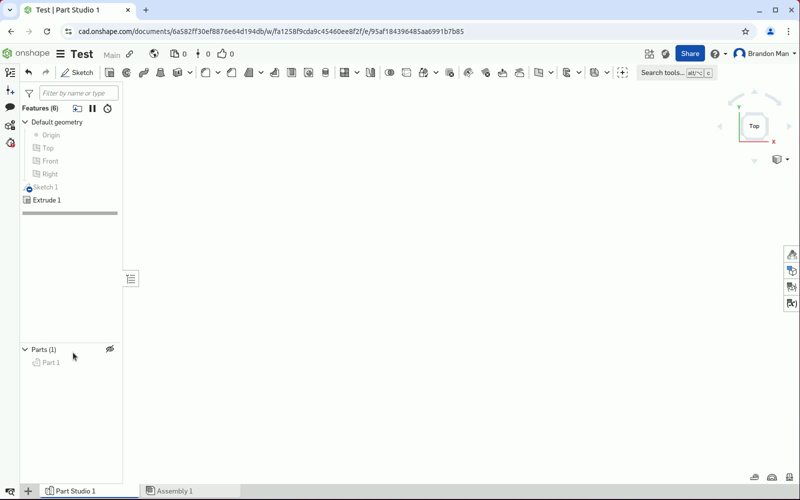
key(space)
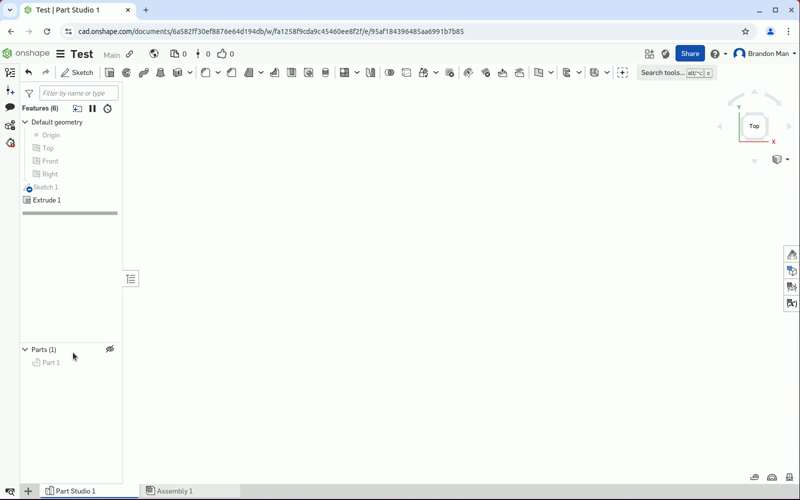
key_down(shift)
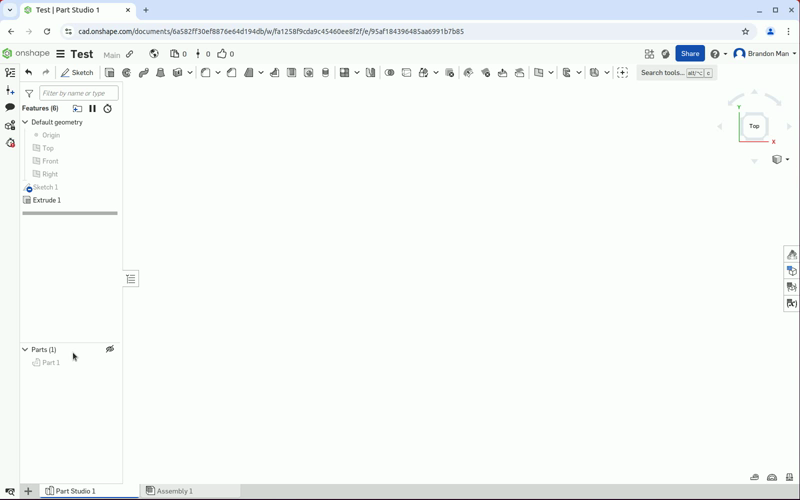
key(up)
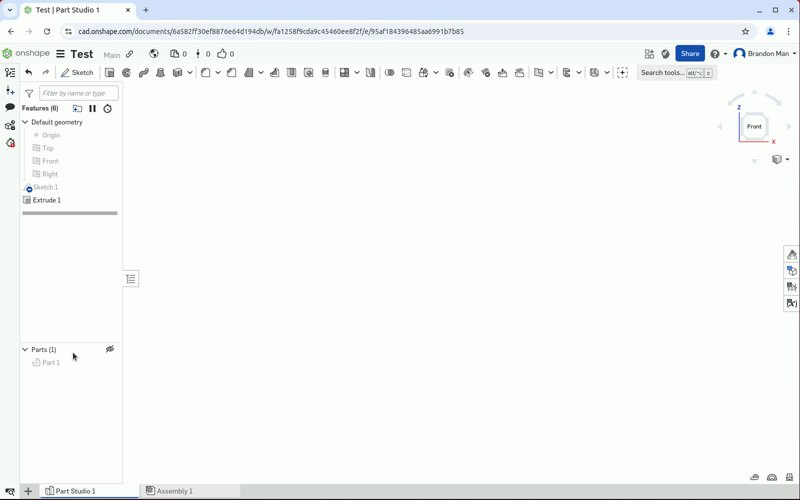
key_up(shift)
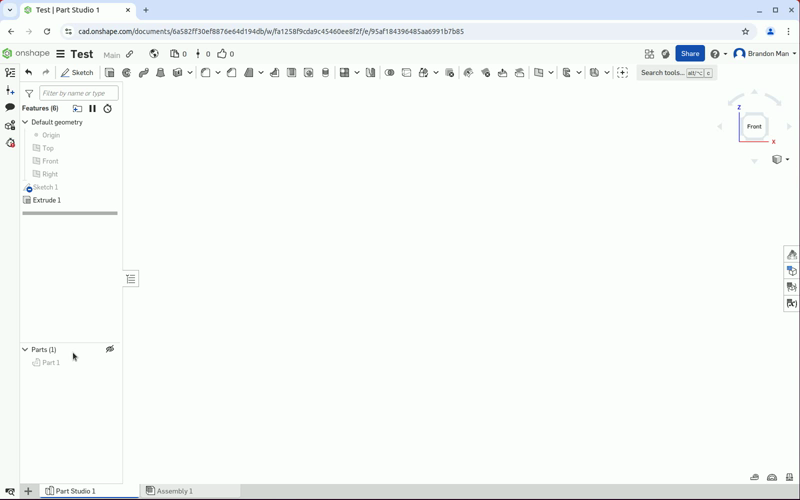
key(space)
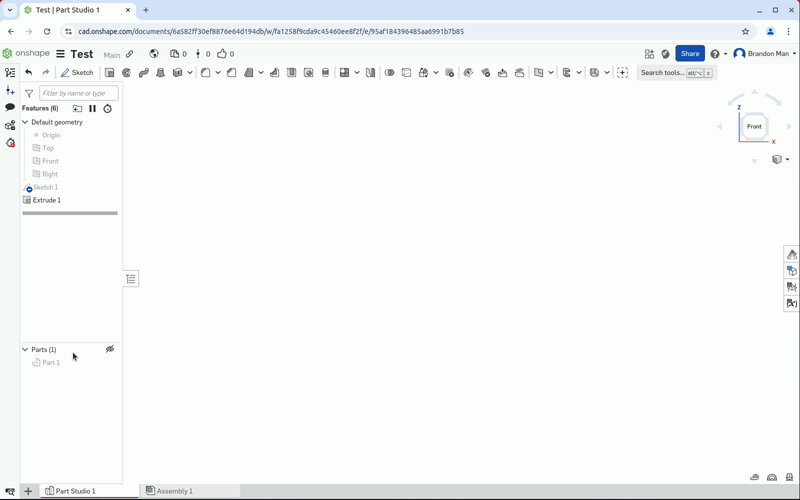
key_down(shift)
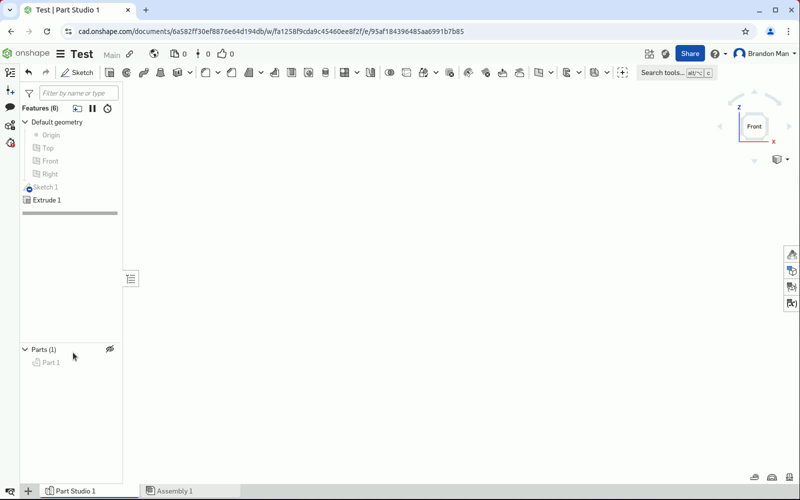
key(left)
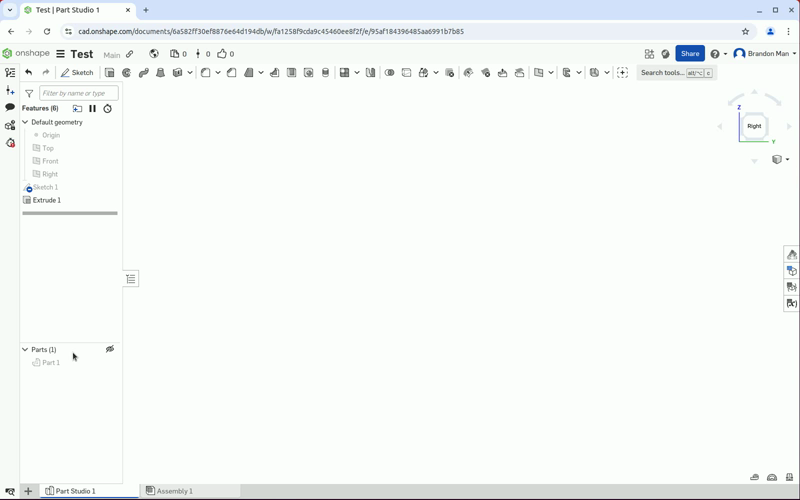
key_up(shift)
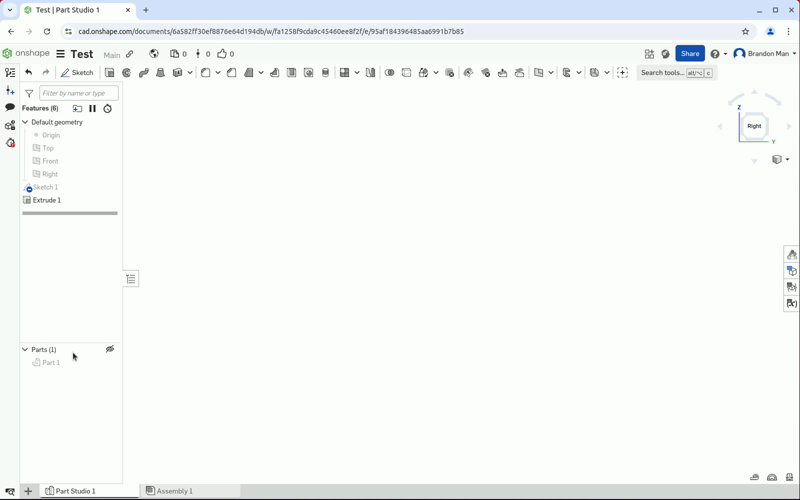
mouse_move(73, 352)
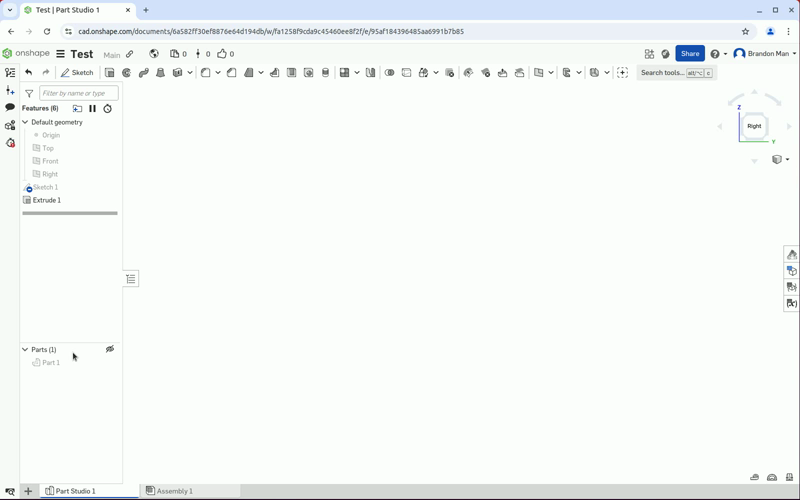
key(shift+y)
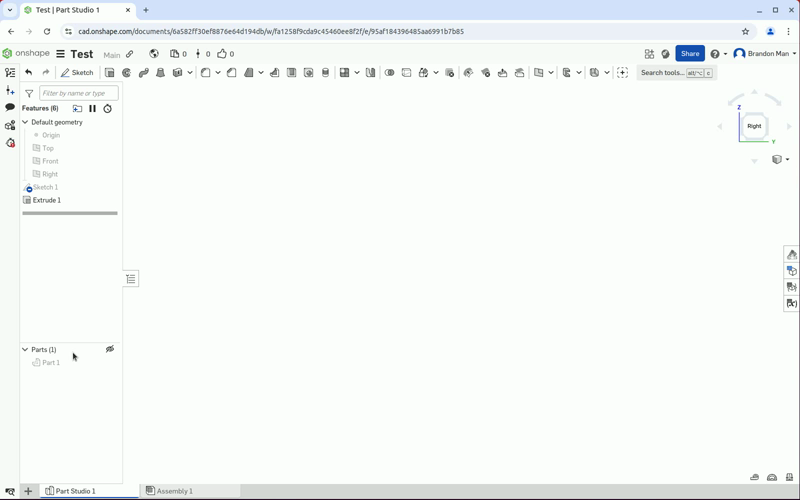
key(shift+s)
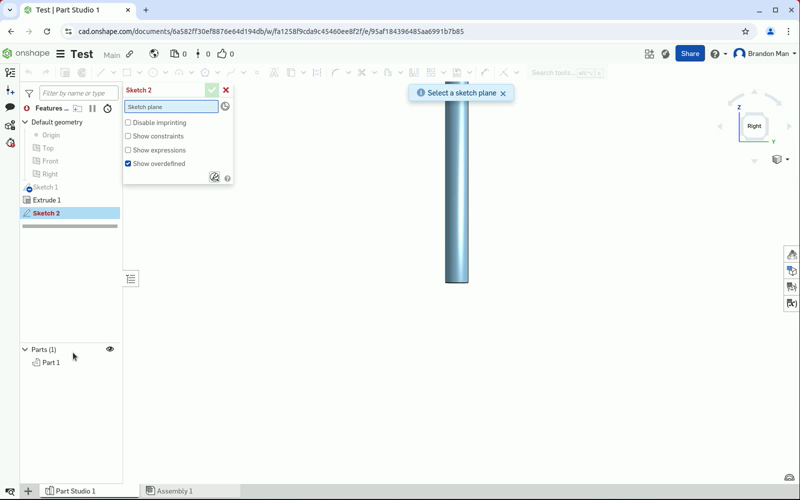
mouse_move(73, 176)
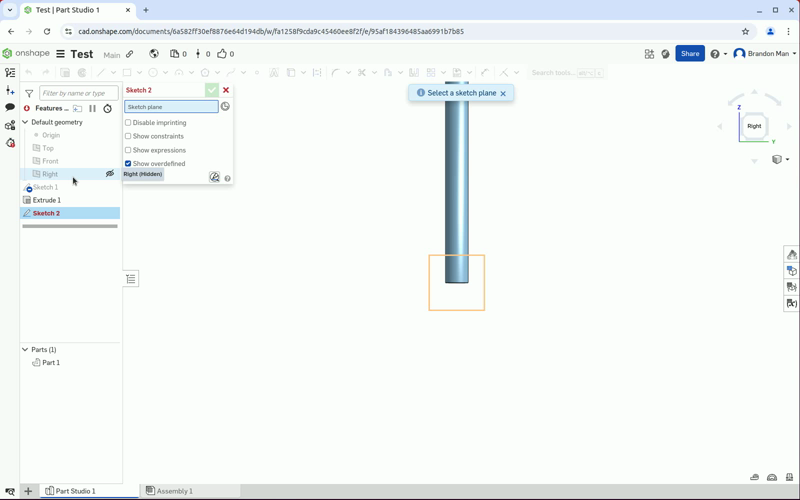
click(73, 176)
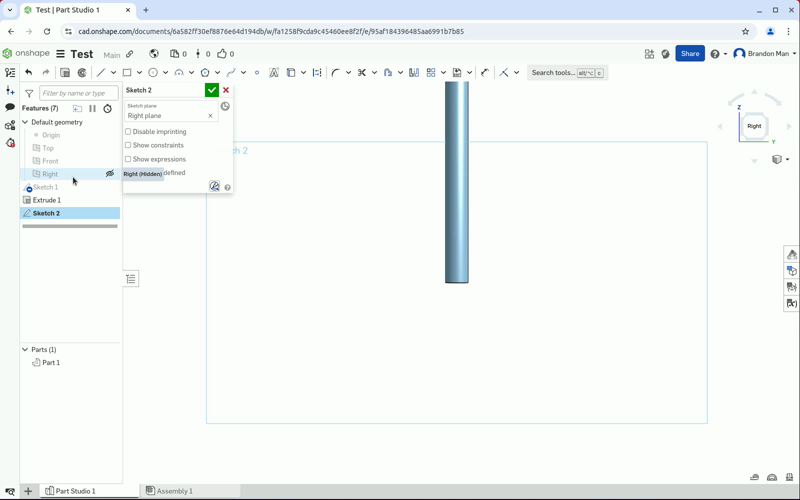
mouse_move(73, 352)
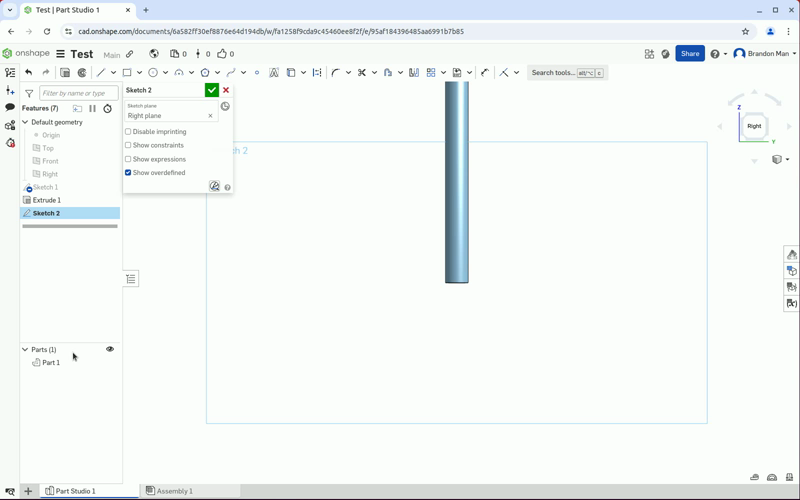
key(y)
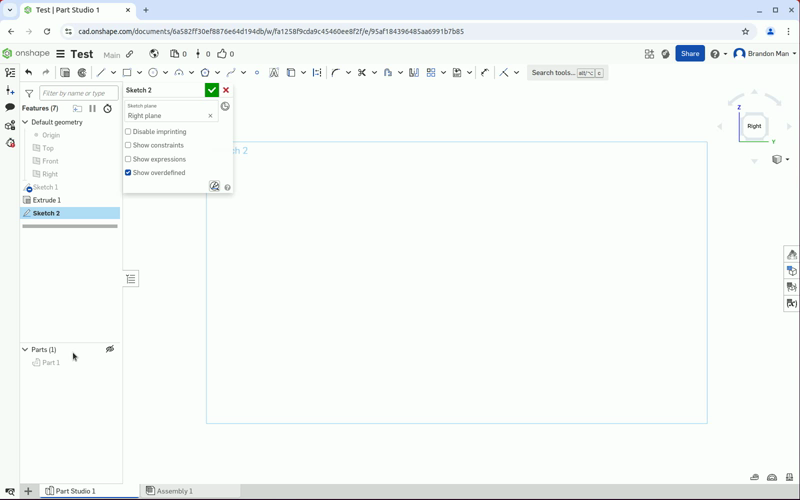
key(c)
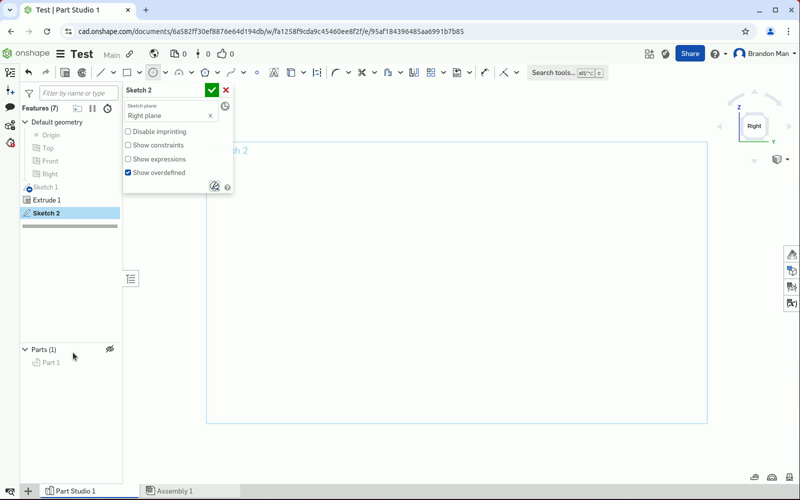
key_down(shift)
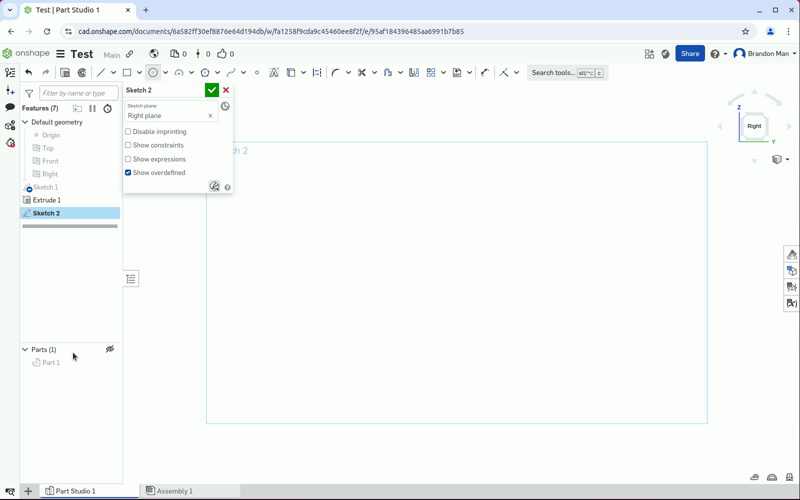
mouse_move(460, 251)
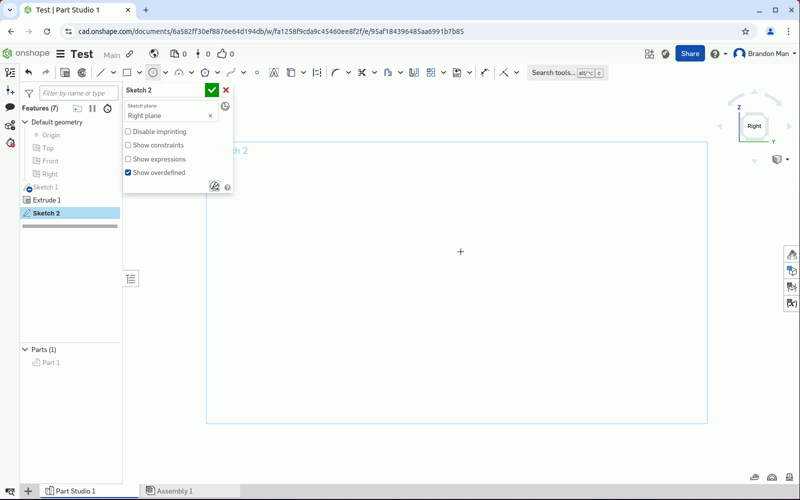
click(460, 251)
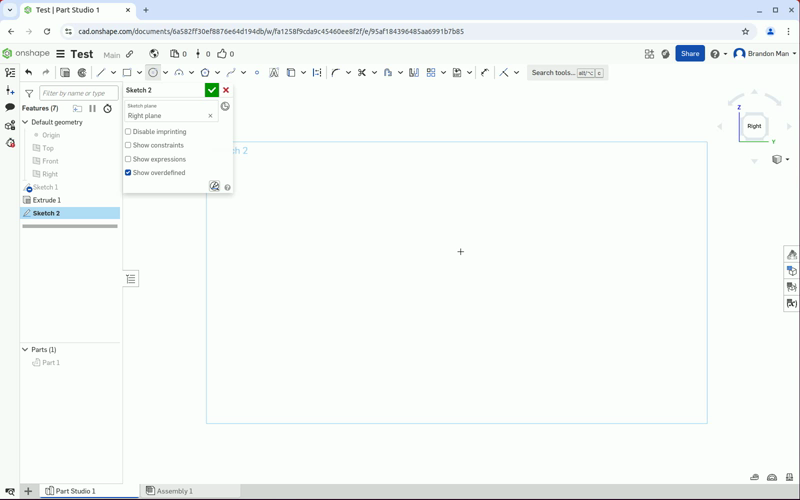
key_up(shift)
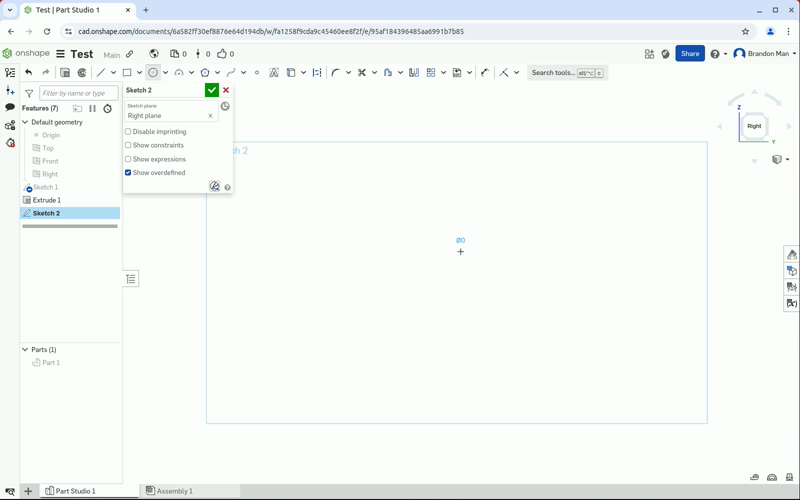
mouse_move(463, 251)
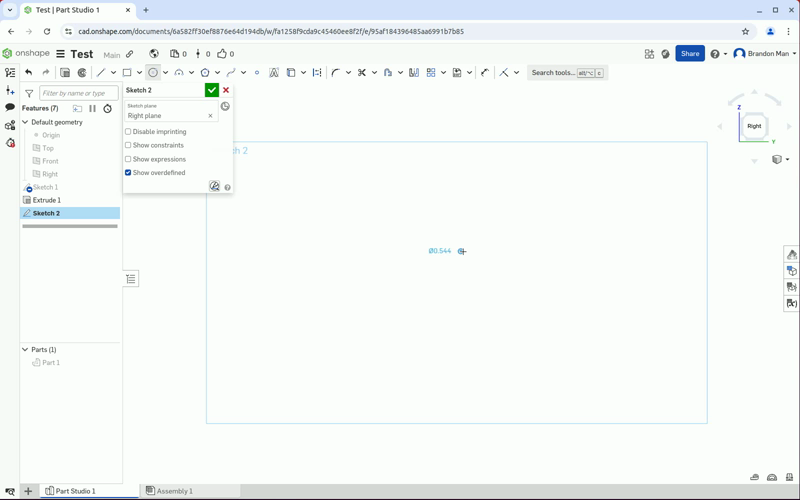
scroll(6)
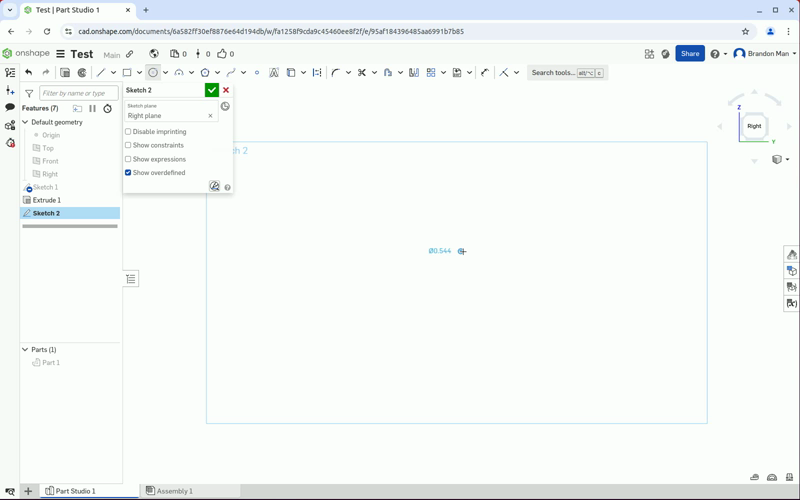
scroll(6)
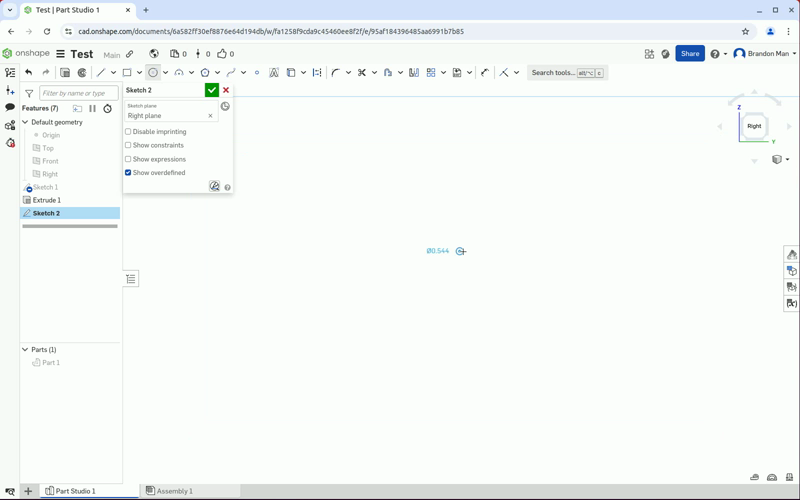
scroll(6)
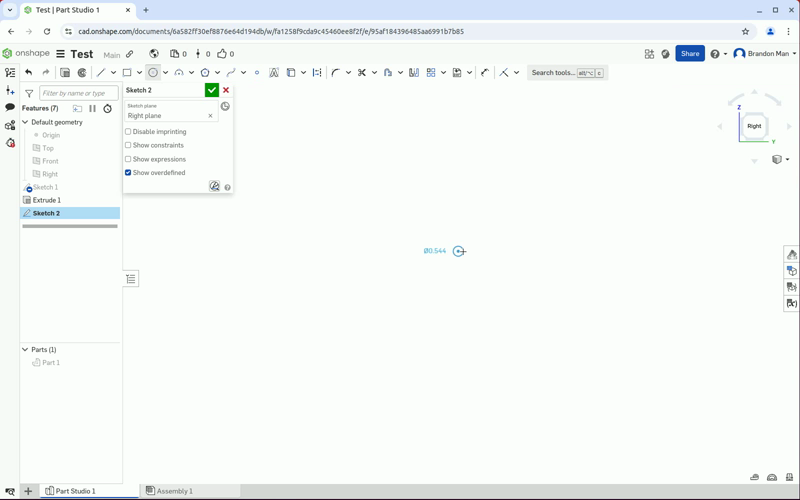
scroll(6)
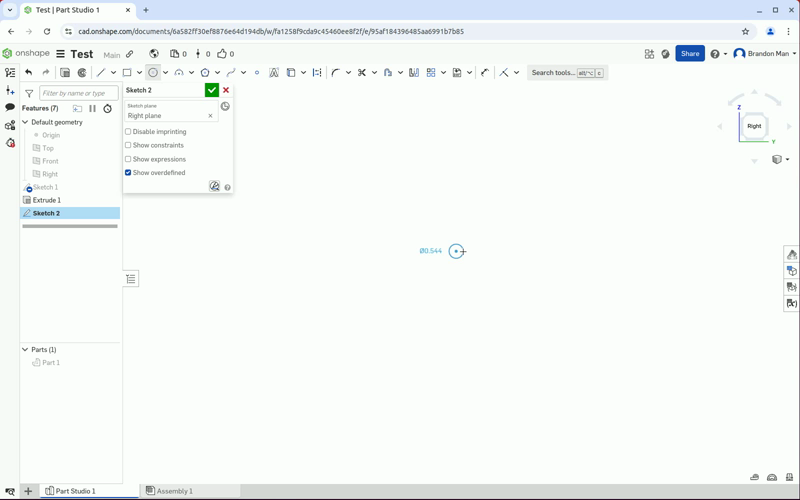
scroll(6)
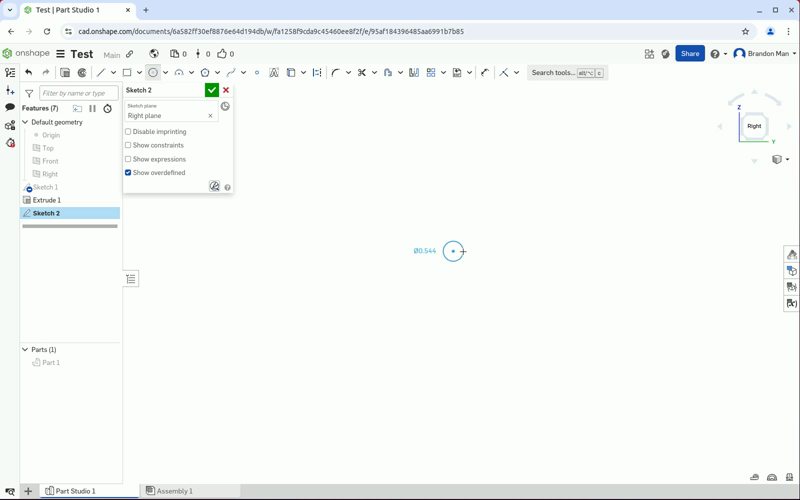
scroll(6)
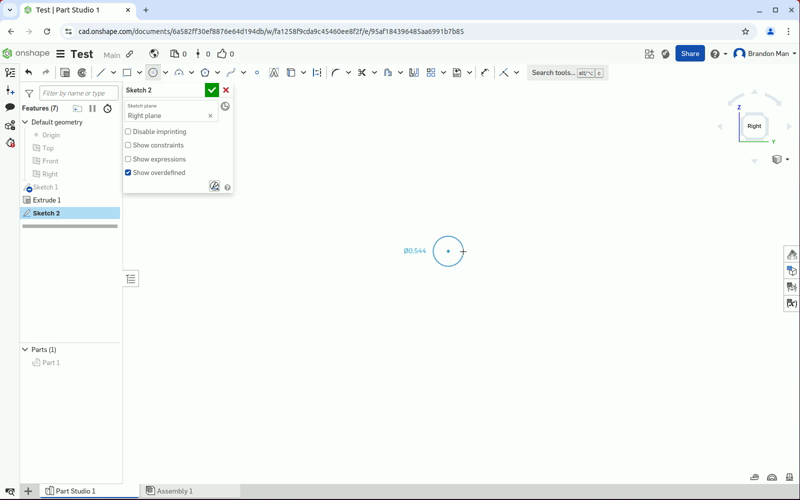
scroll(6)
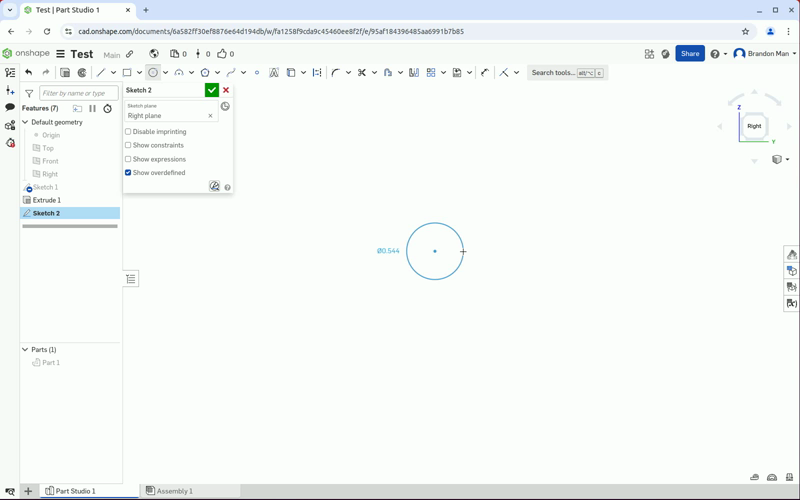
click(463, 251)
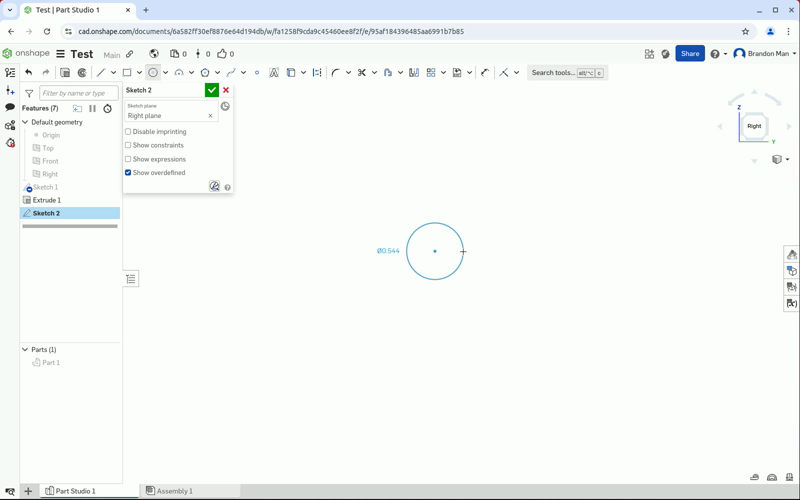
scroll(-6)
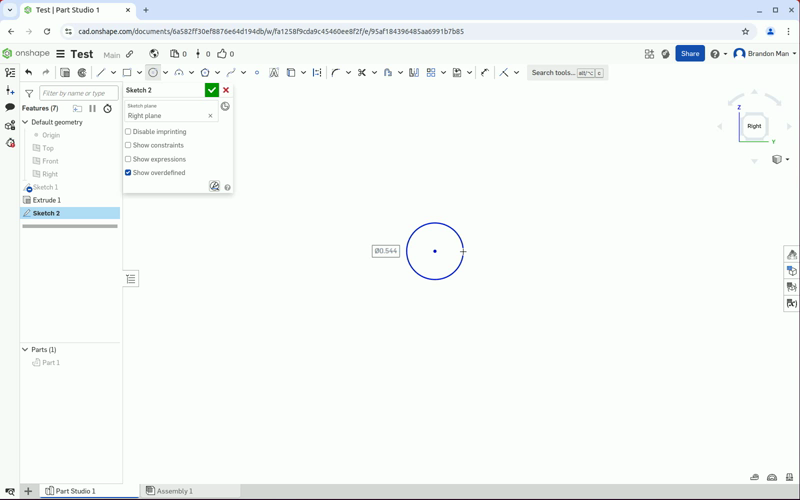
scroll(-6)
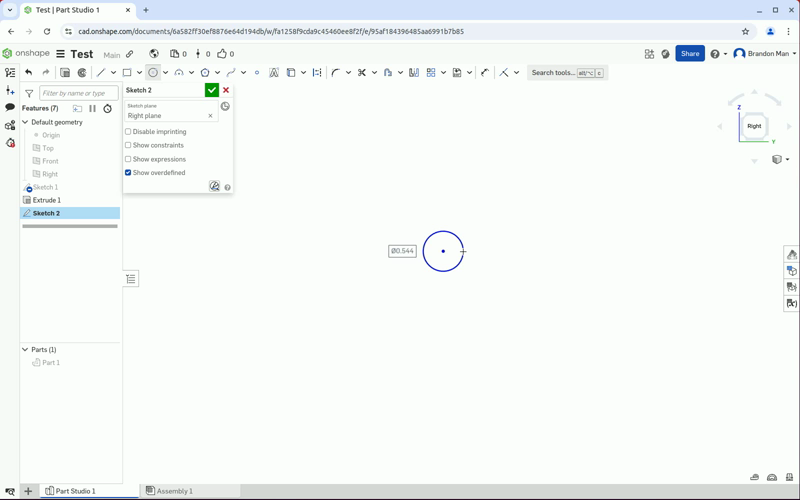
scroll(-6)
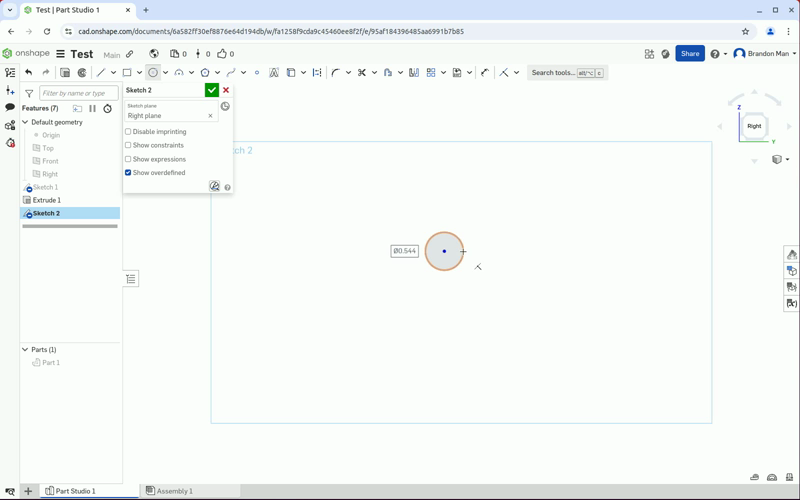
scroll(-6)
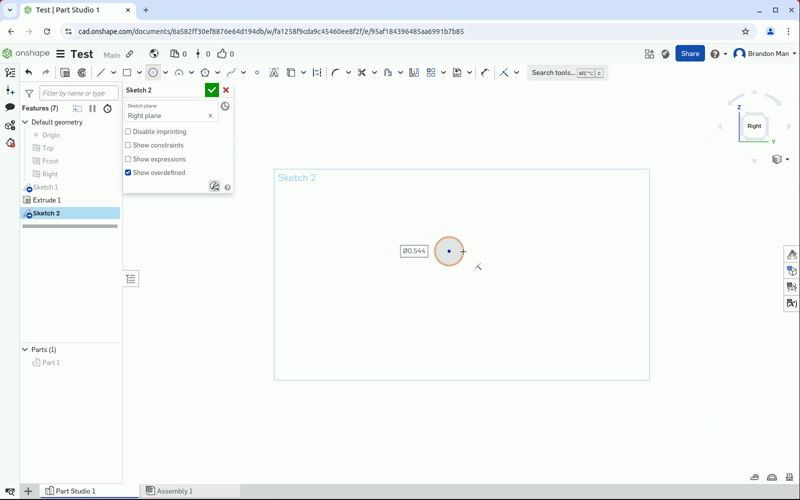
scroll(-6)
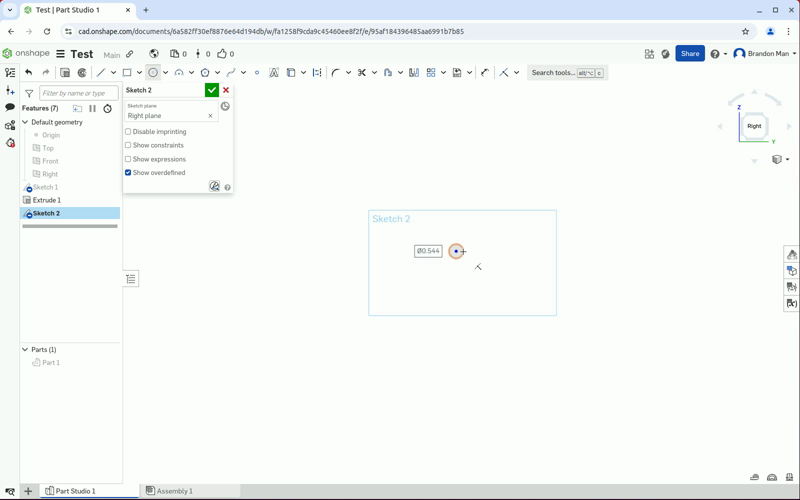
scroll(-6)
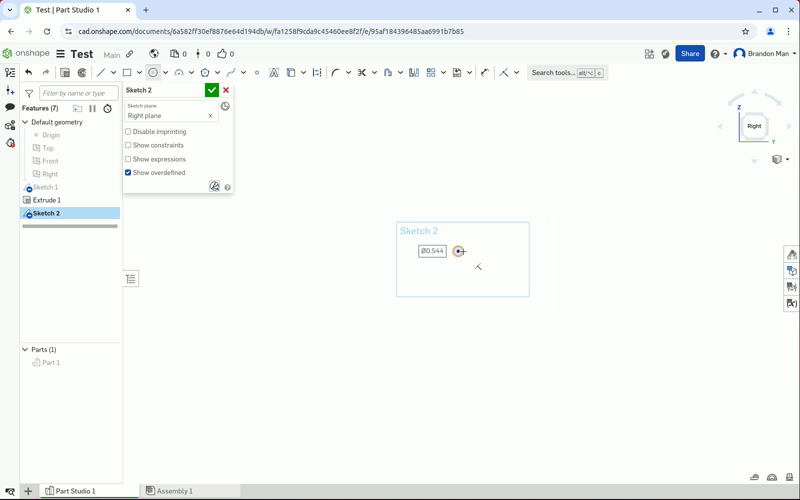
scroll(-6)
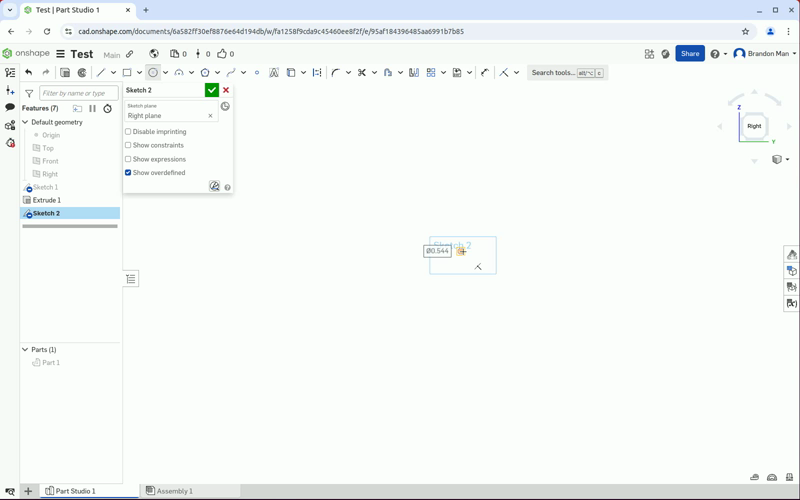
key(esc)
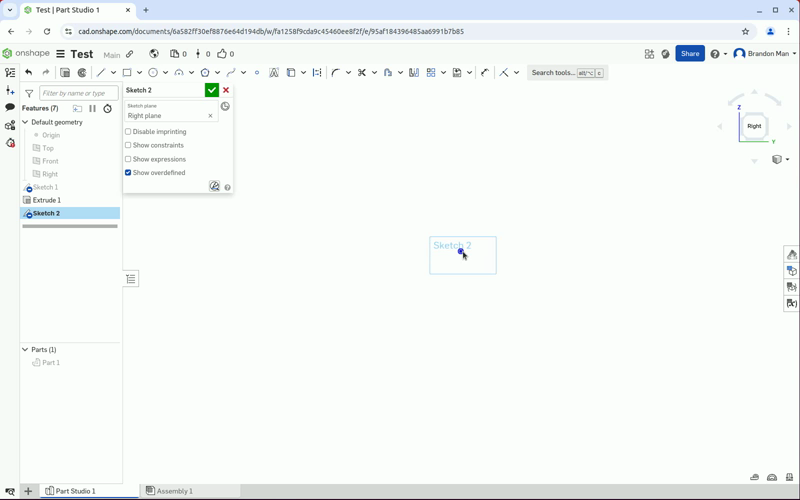
mouse_move(459, 250)
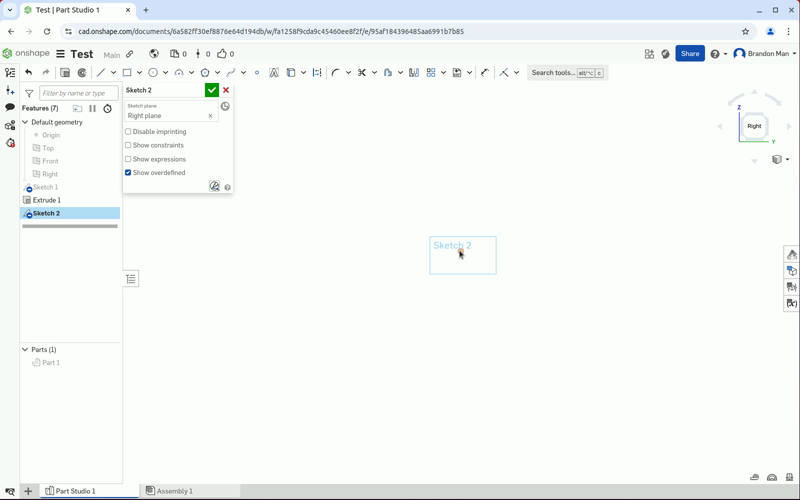
scroll(6)
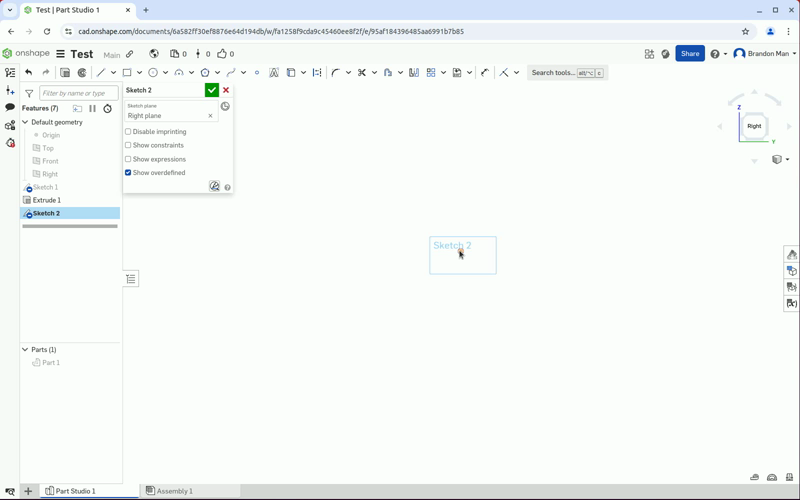
scroll(6)
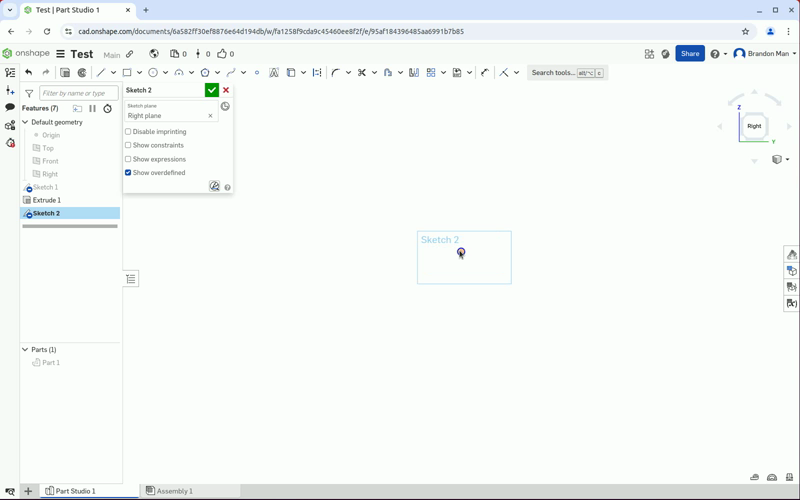
scroll(6)
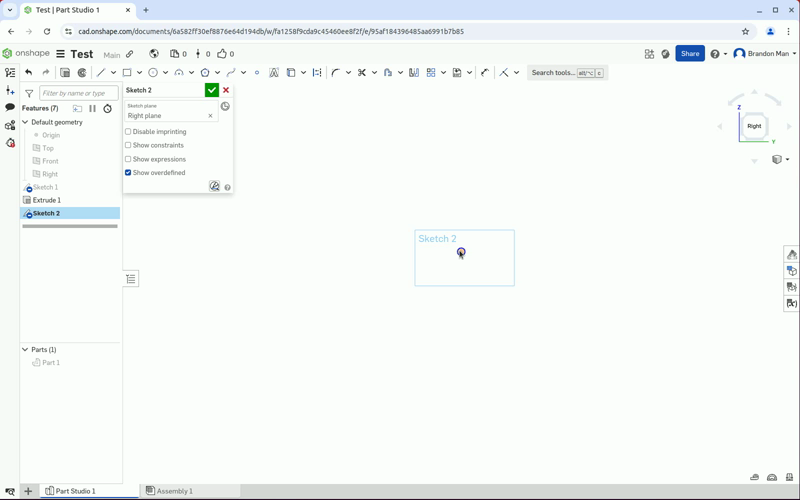
scroll(6)
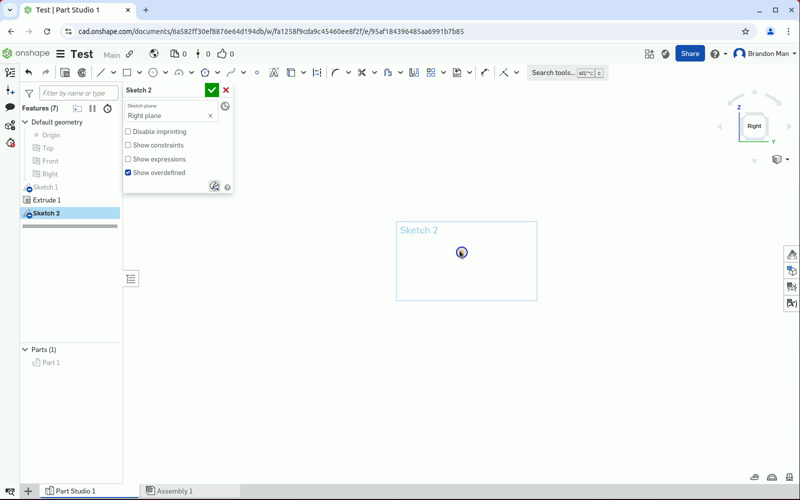
scroll(6)
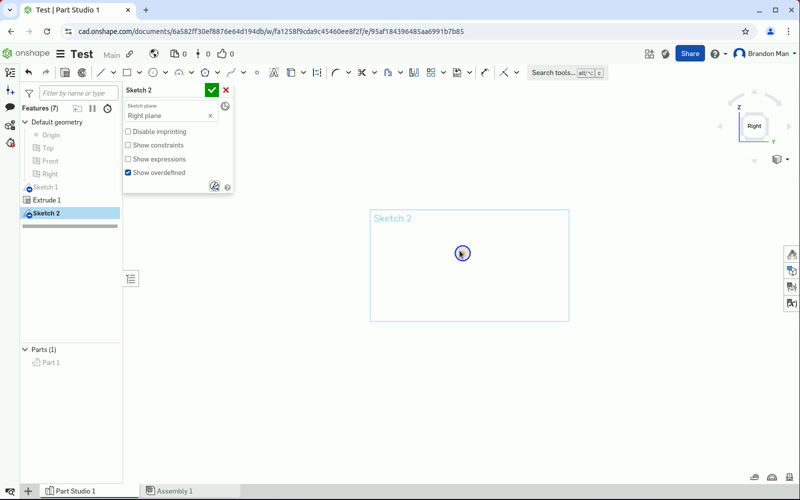
scroll(6)
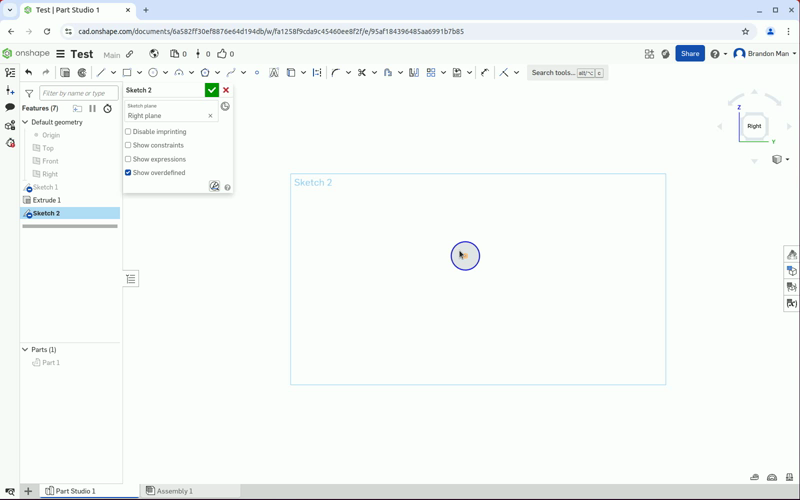
scroll(6)
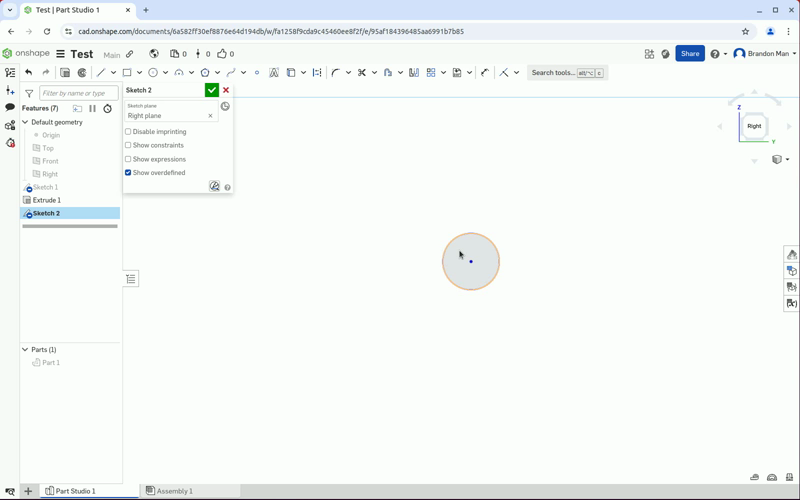
click(459, 250)
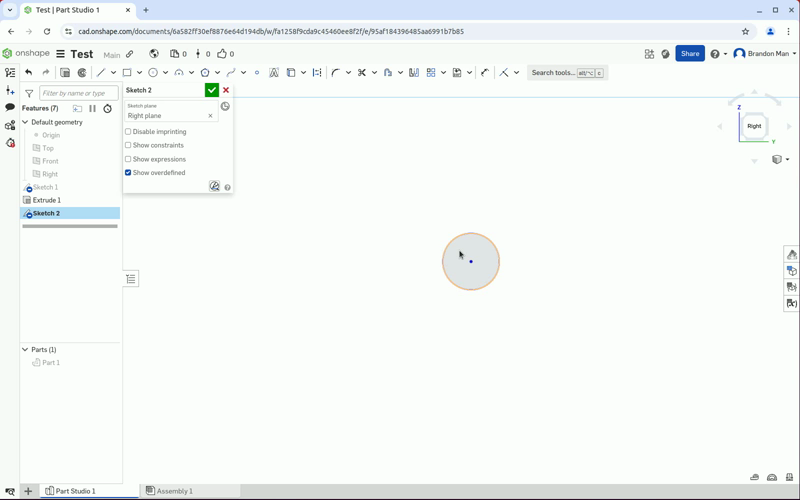
scroll(-6)
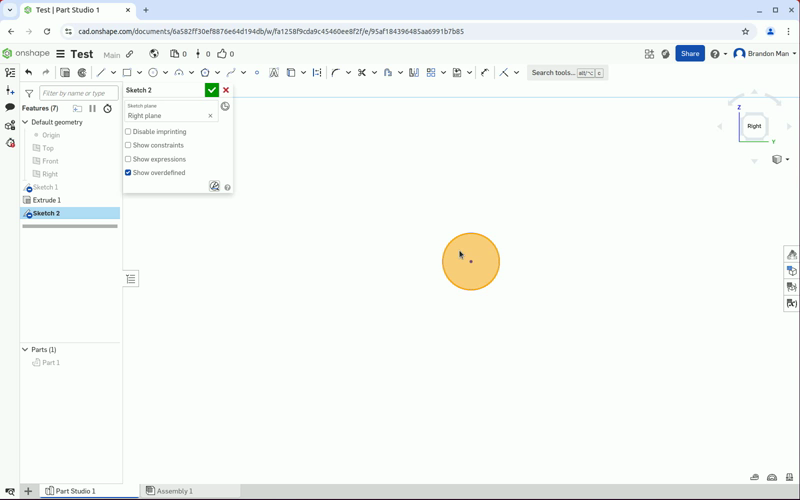
scroll(-6)
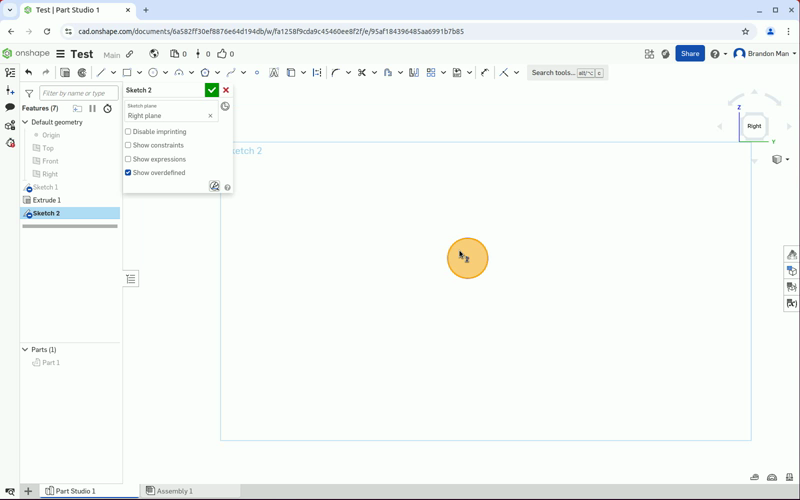
scroll(-6)
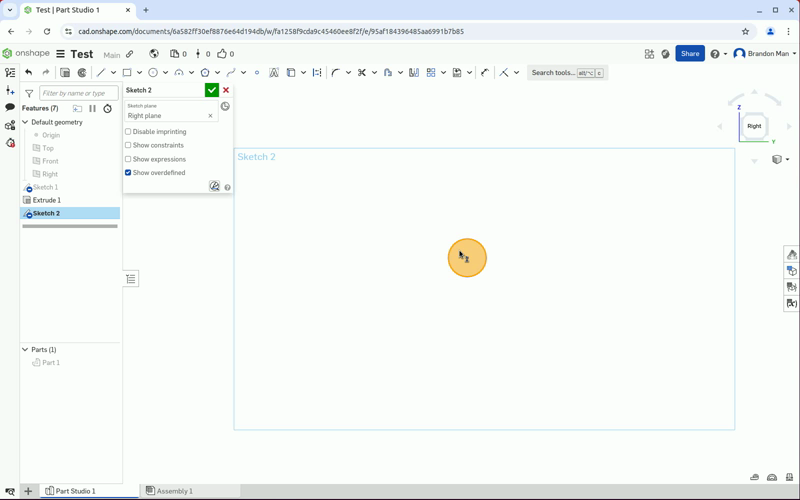
scroll(-6)
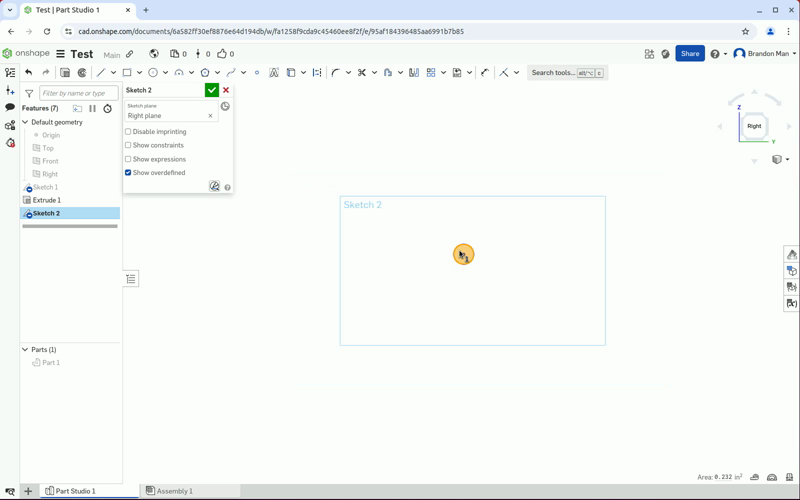
scroll(-6)
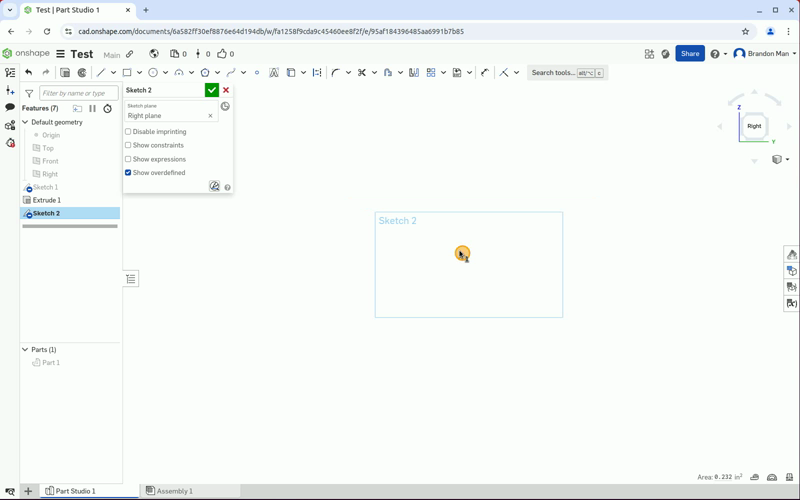
scroll(-6)
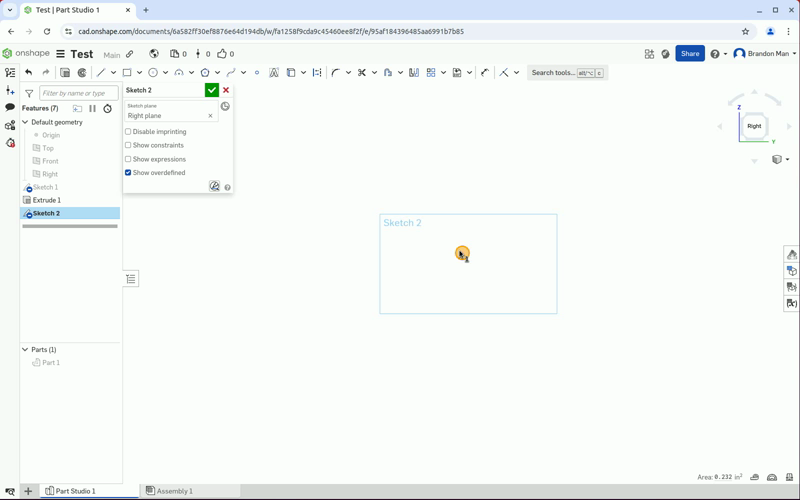
scroll(-6)
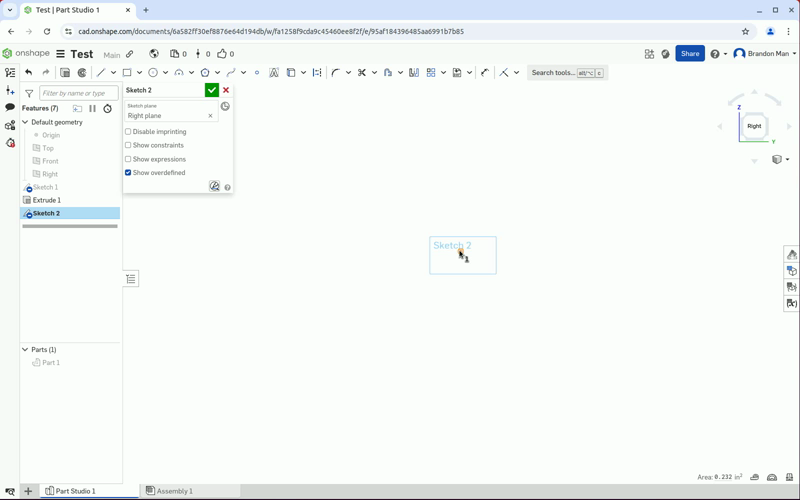
mouse_move(73, 352)
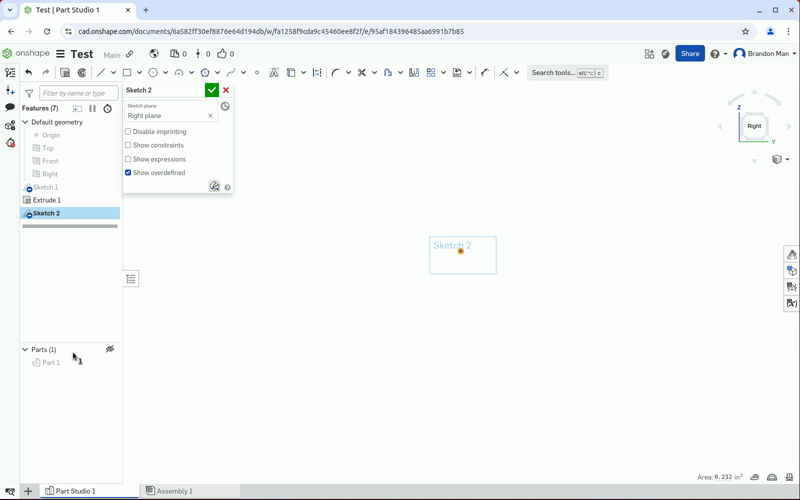
key(shift+y)
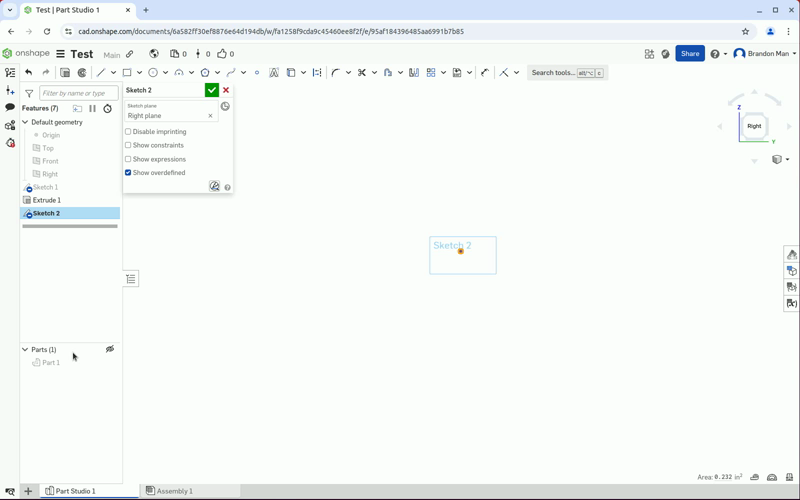
key(shift+e)
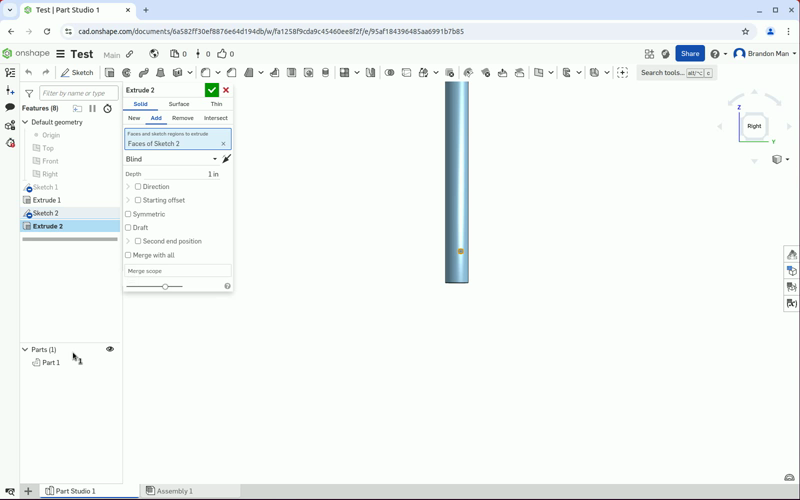
mouse_move(143, 106)
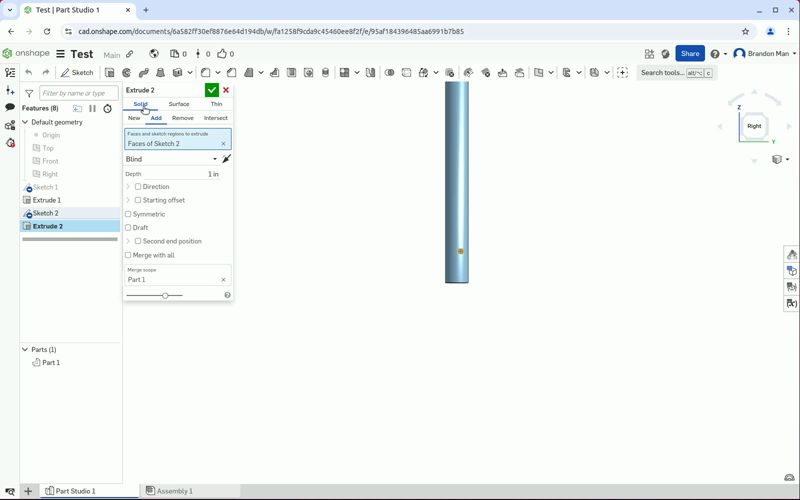
click(143, 106)
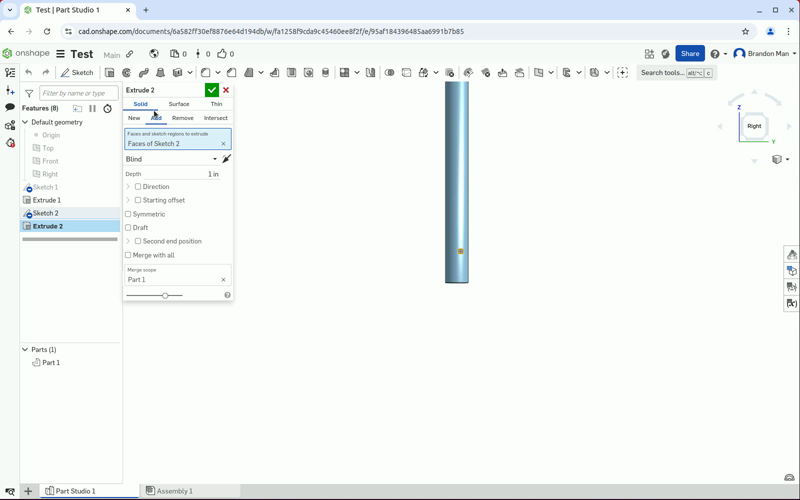
mouse_move(186, 120)
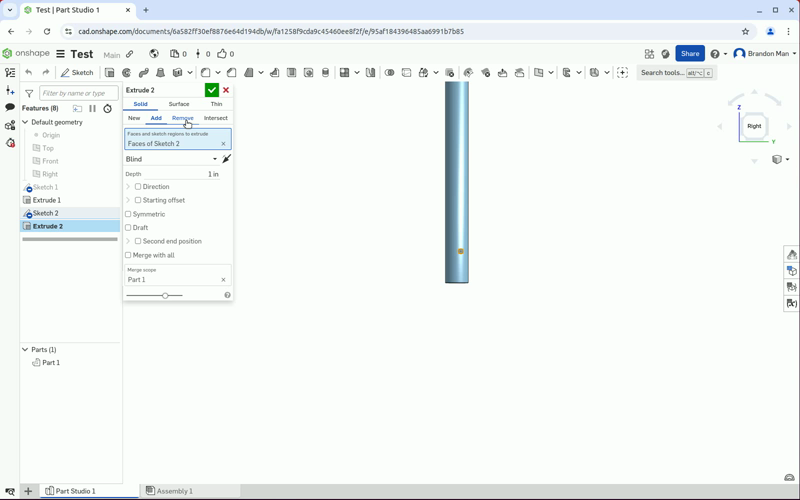
click(186, 120)
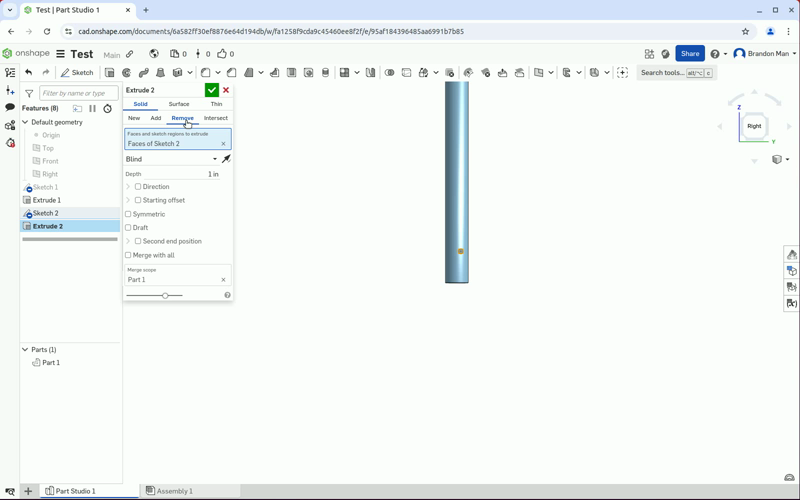
key(tab, 4)
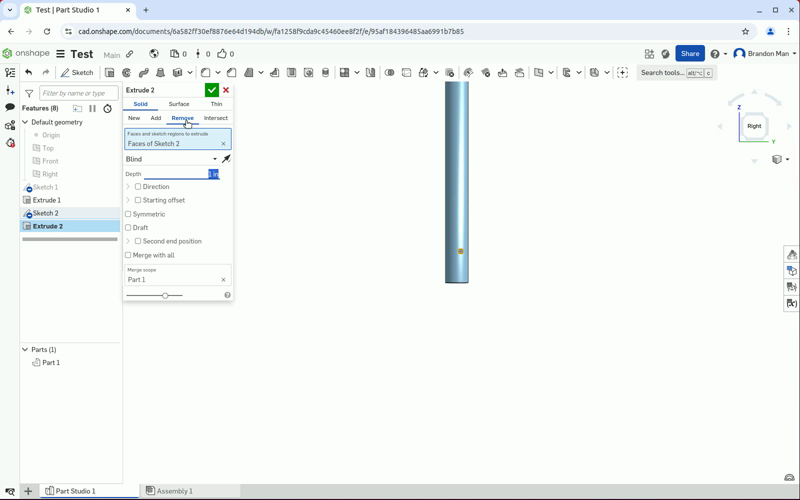
text(2.648)
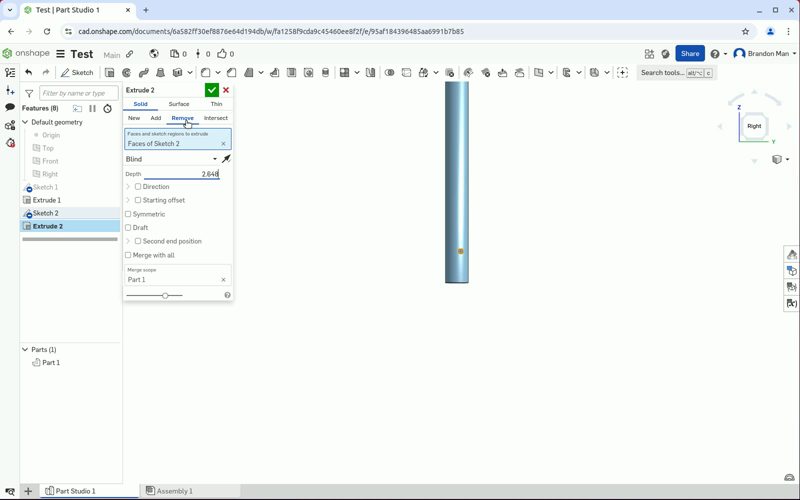
key(tab, 6)
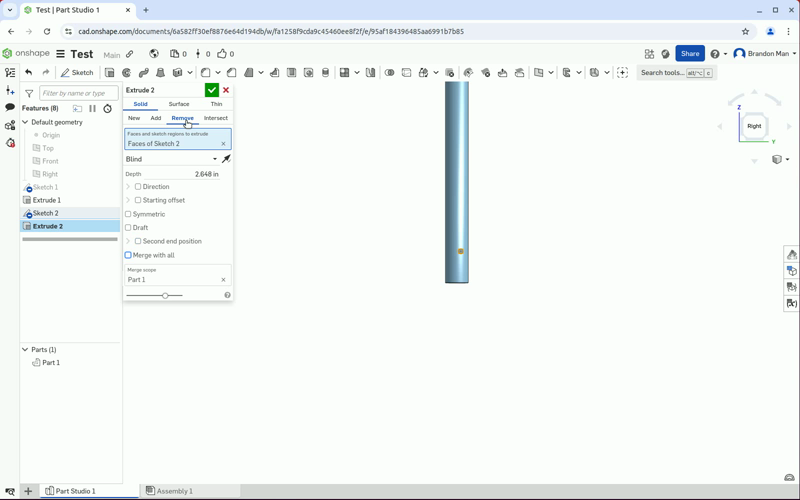
key(space)
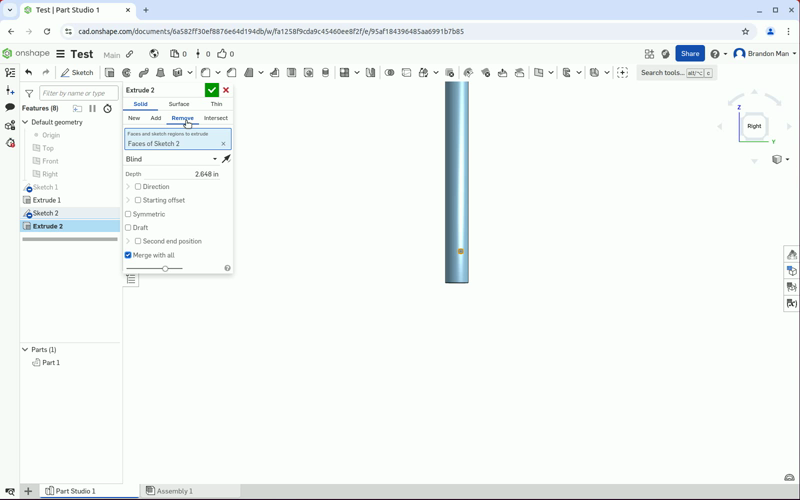
key(enter)
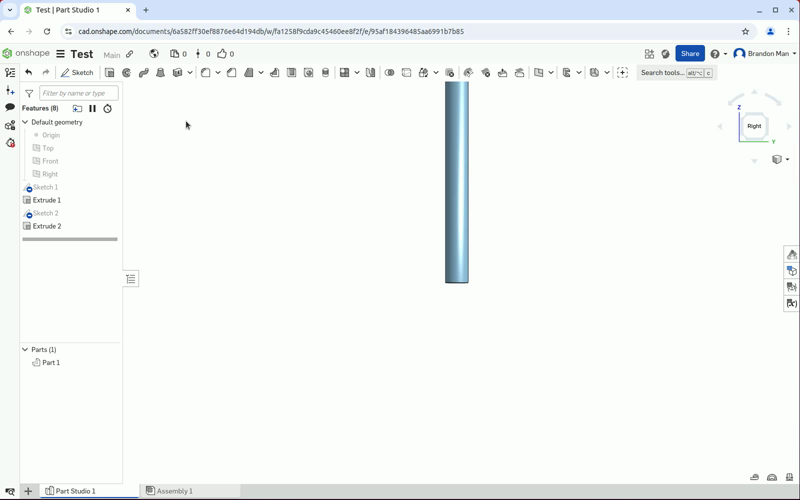
key(shift+h)
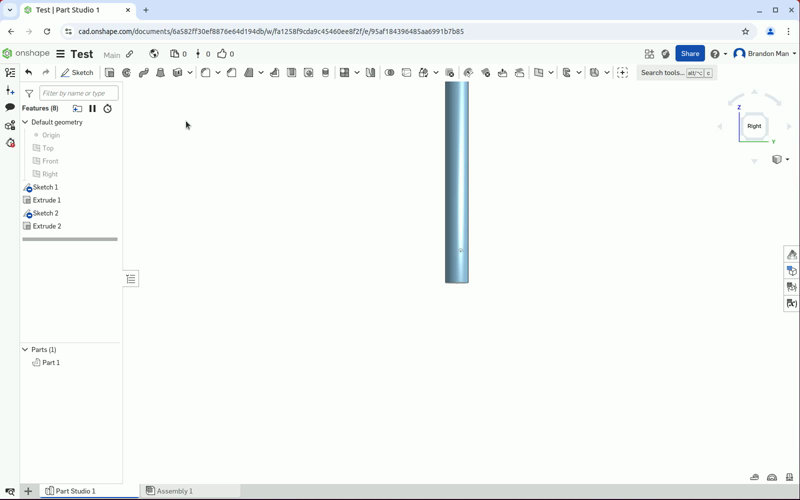
key(shift+h)
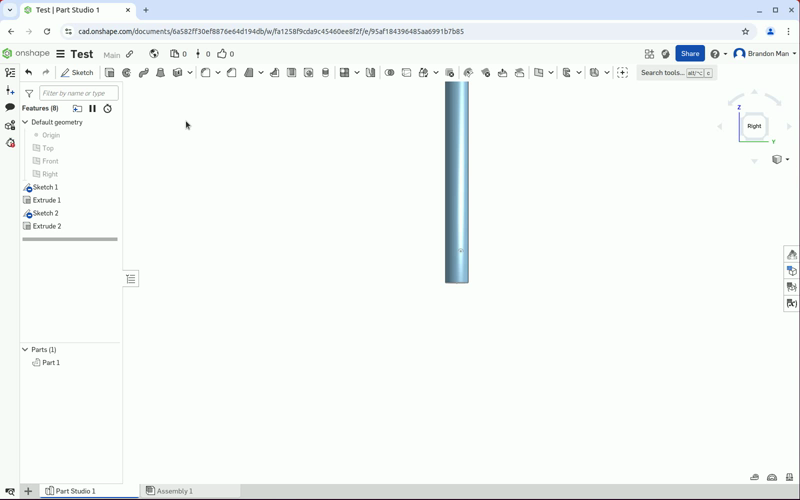
key(shift+7)
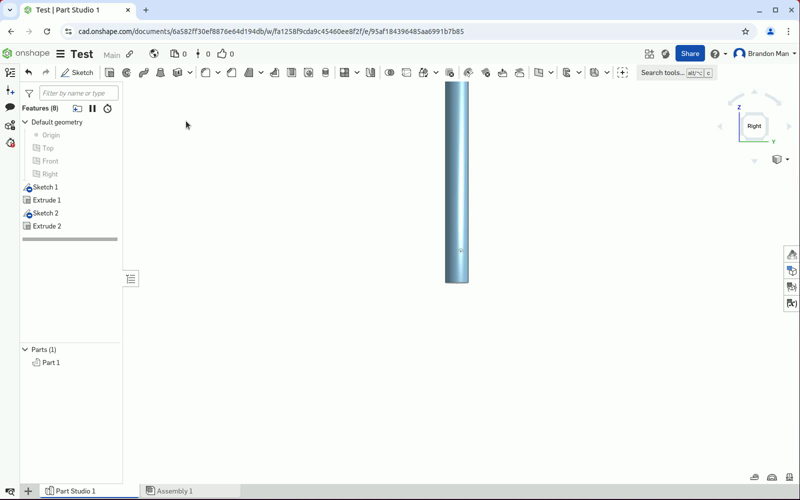
key(right, 2)
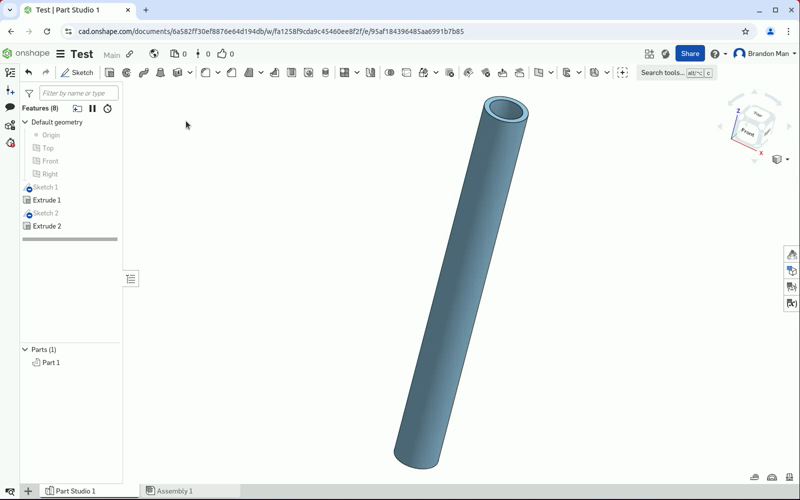
key(down, 2)
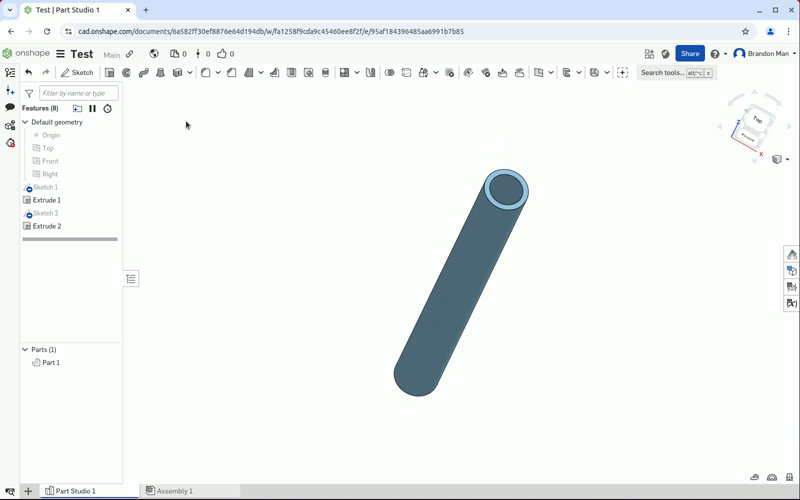
key(up, 2)
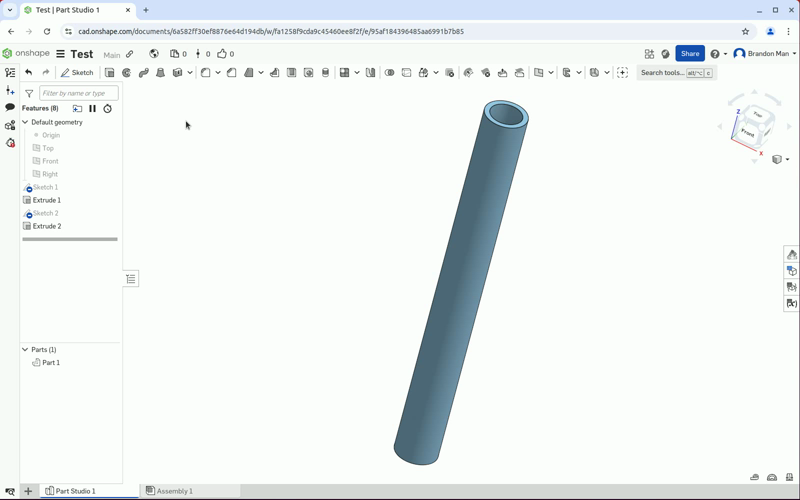
key(left, 2)
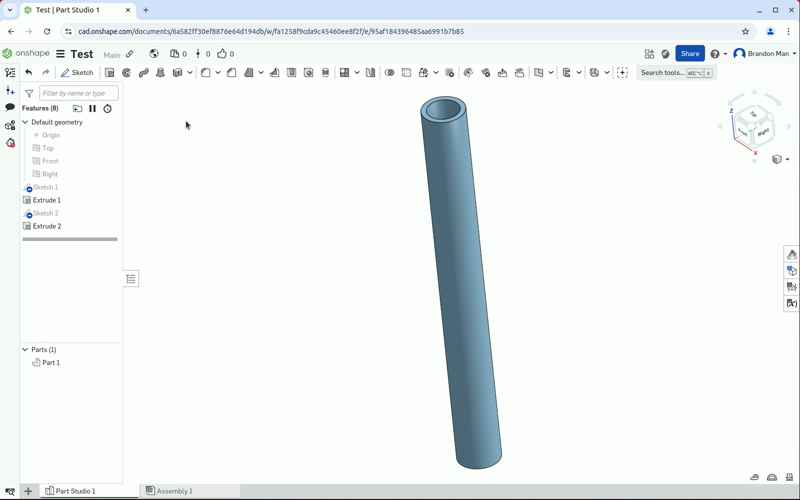
mouse_move(73, 189)
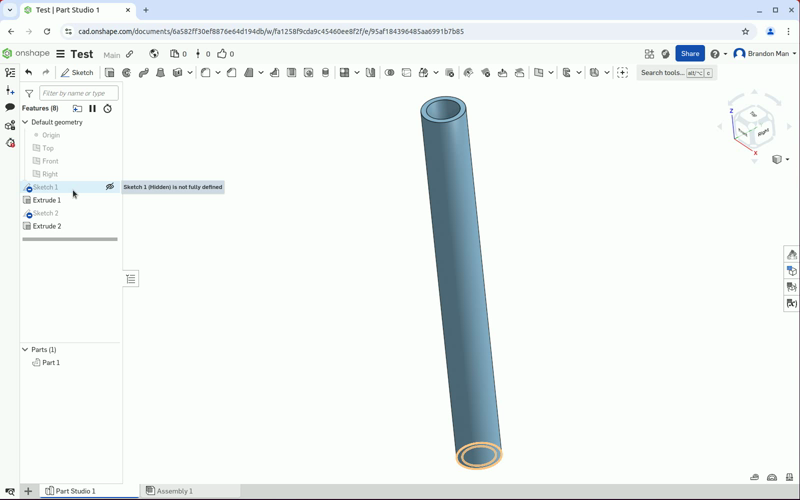
click(73, 189)